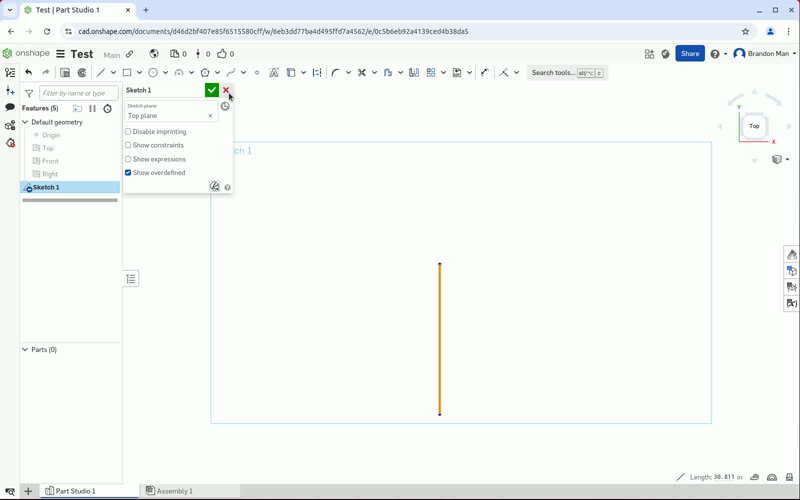
key(shift+h)
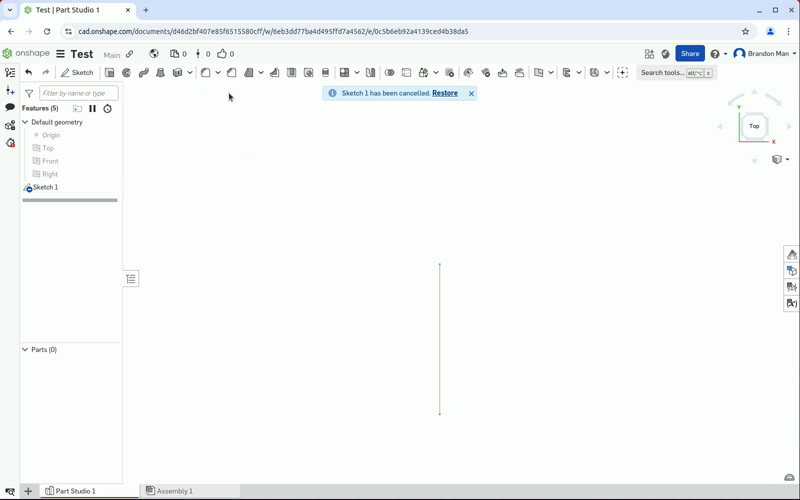
key(shift+s)
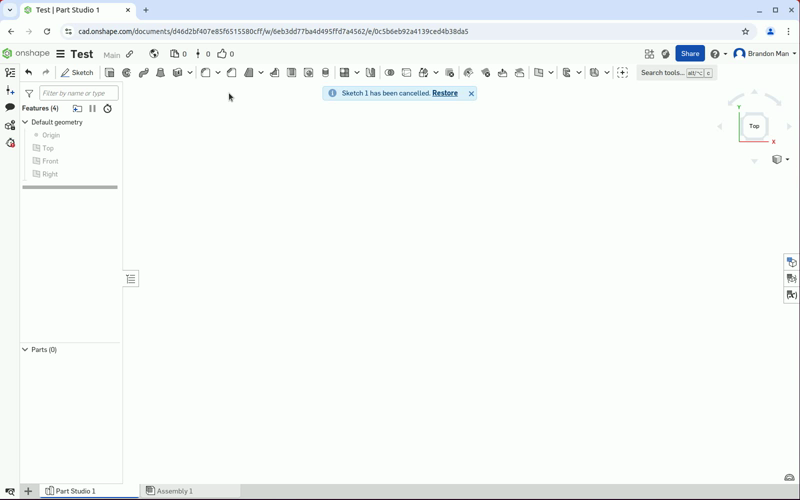
mouse_move(73, 150)
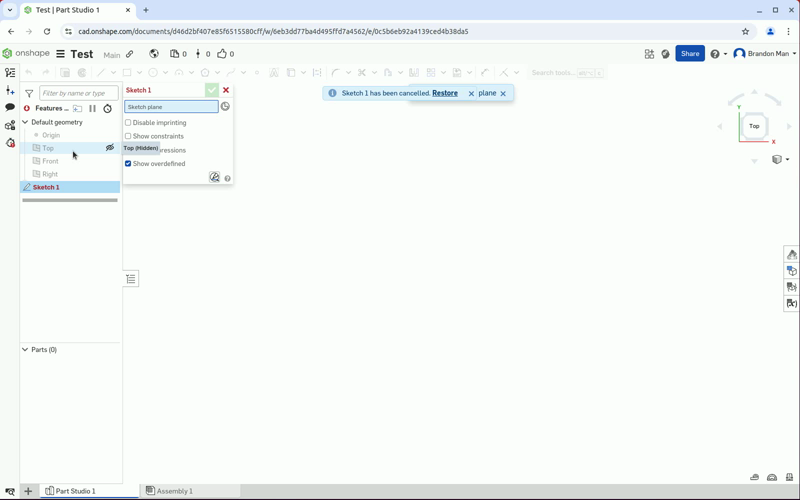
click(73, 150)
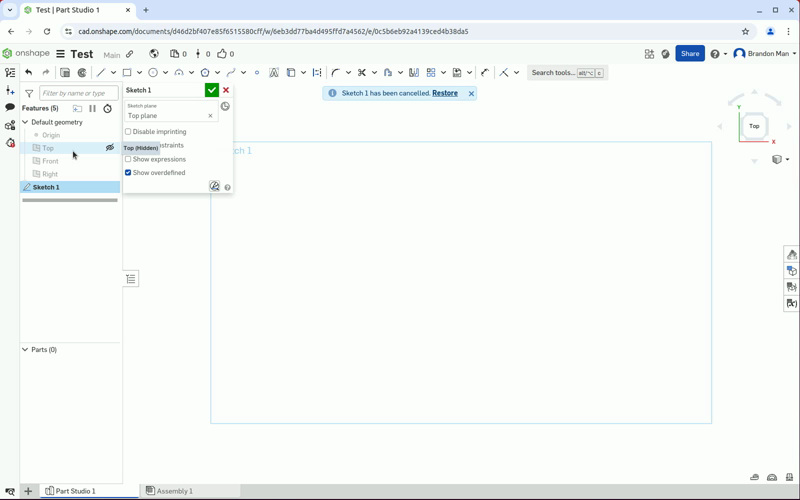
mouse_move(73, 352)
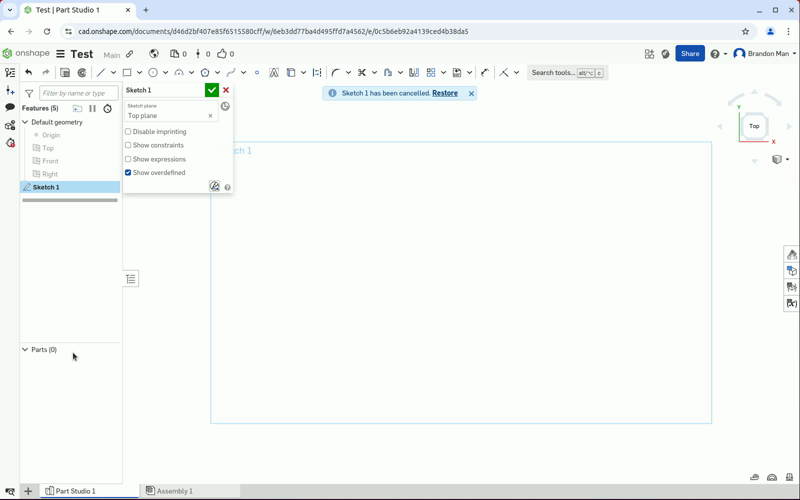
key(y)
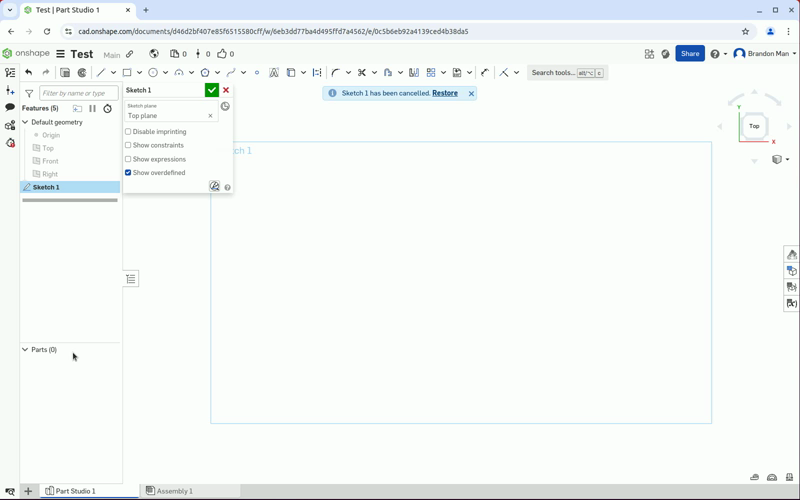
key(c)
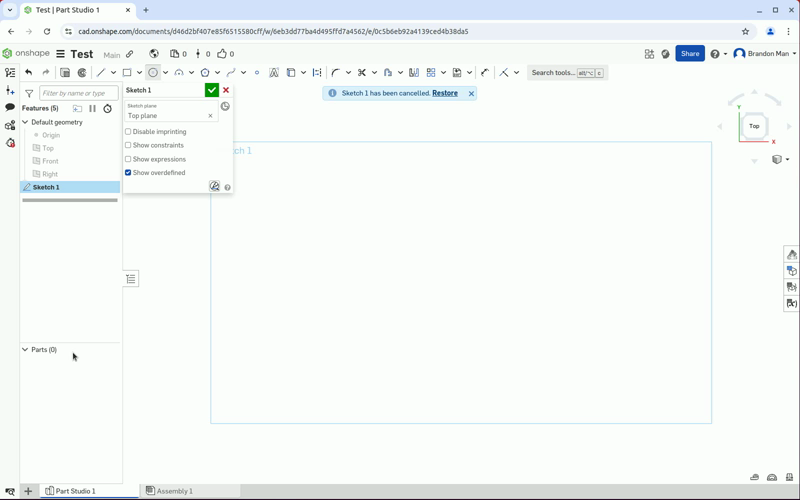
key_down(shift)
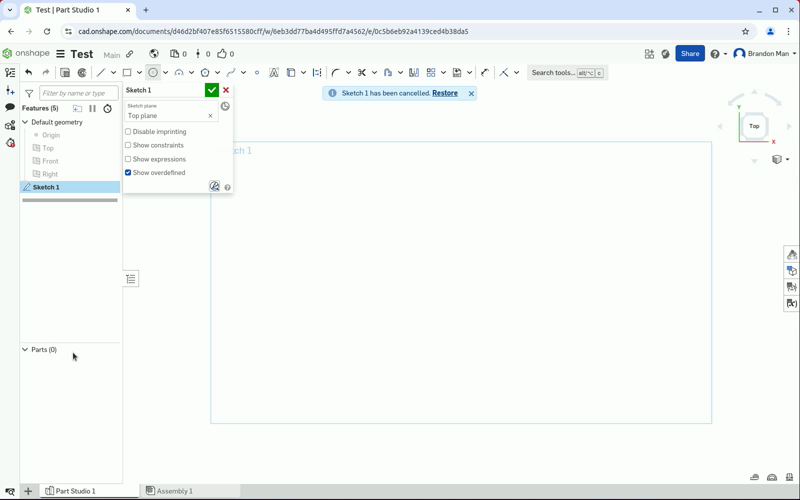
mouse_move(461, 282)
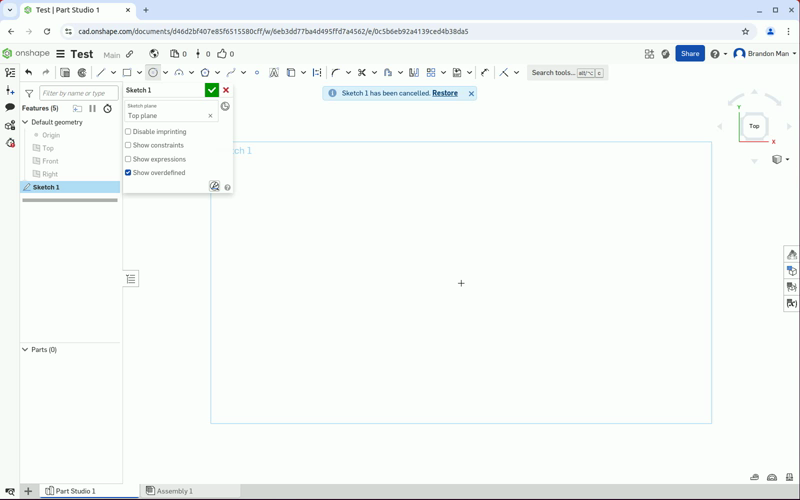
click(461, 282)
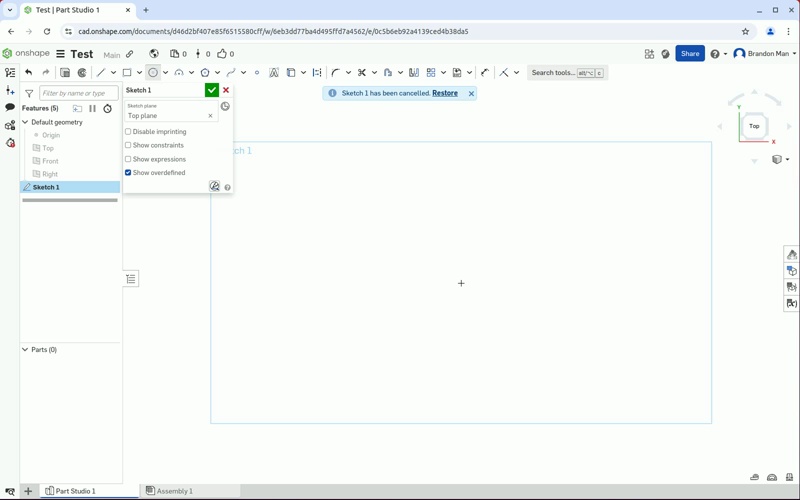
key_up(shift)
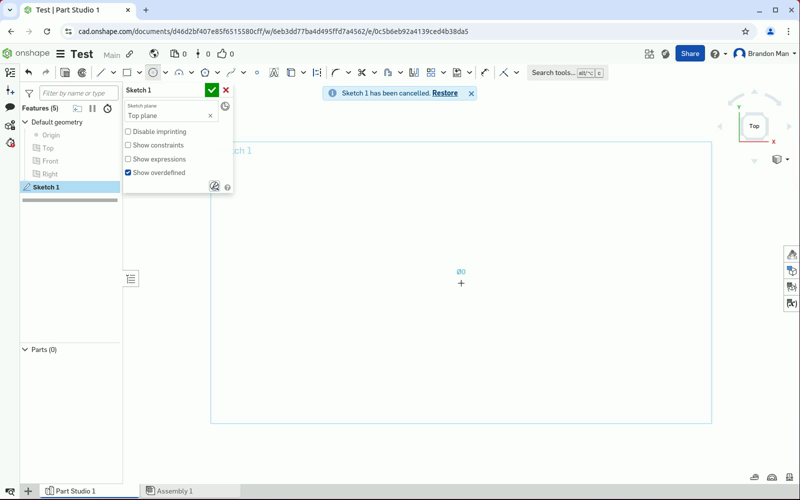
mouse_move(574, 282)
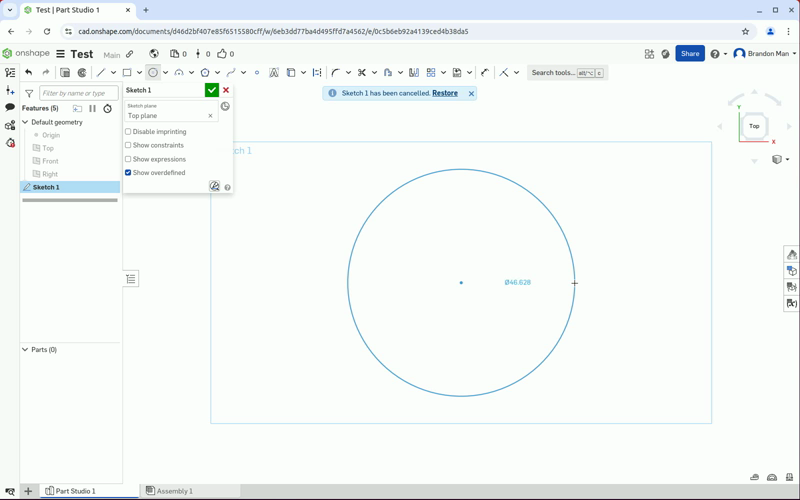
click(574, 282)
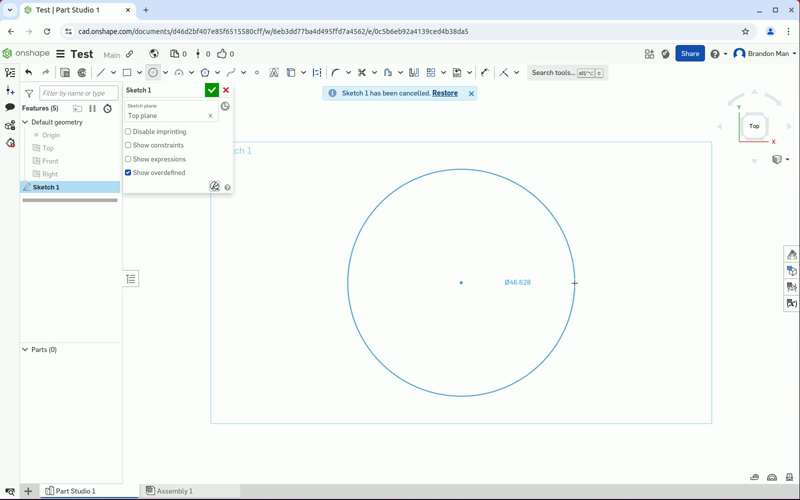
key(esc)
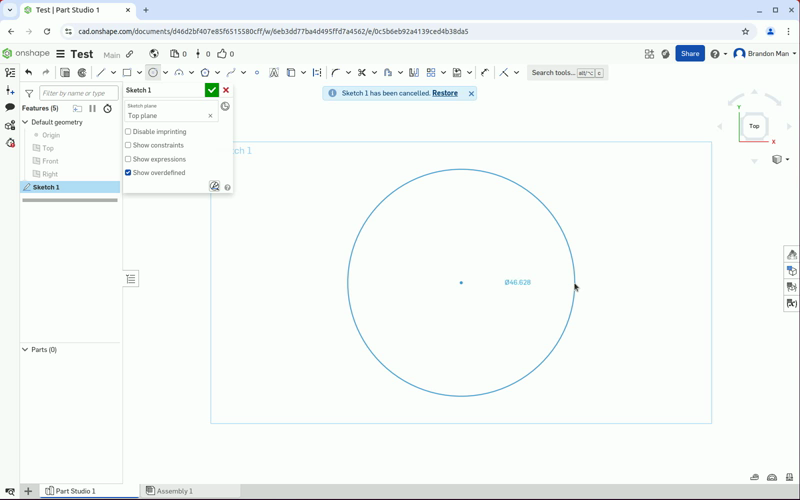
key(c)
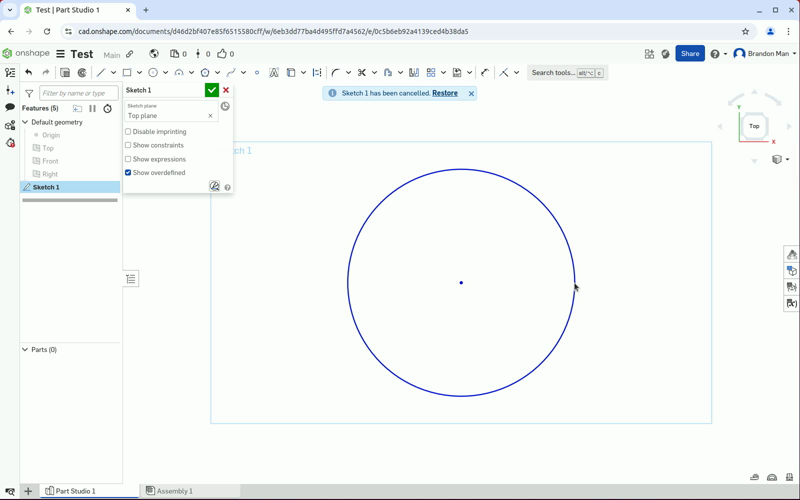
key_down(shift)
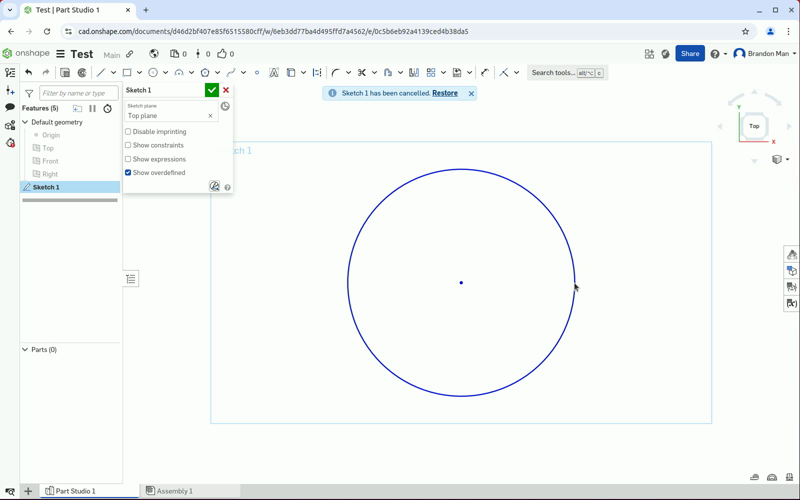
mouse_move(461, 282)
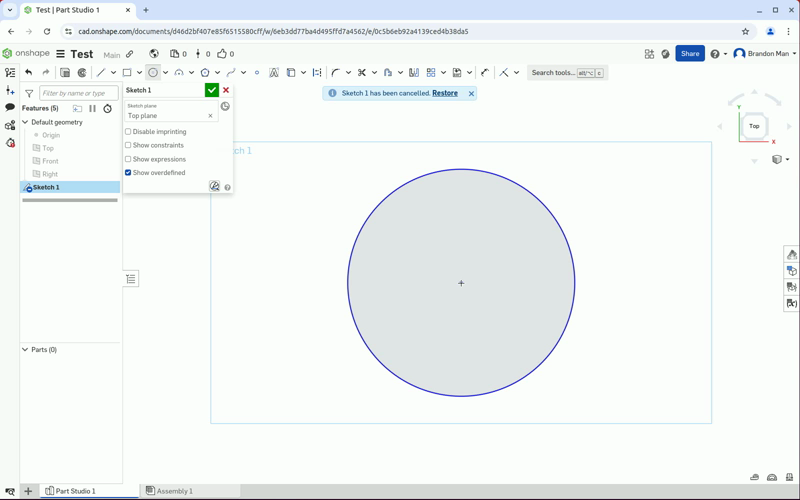
click(461, 282)
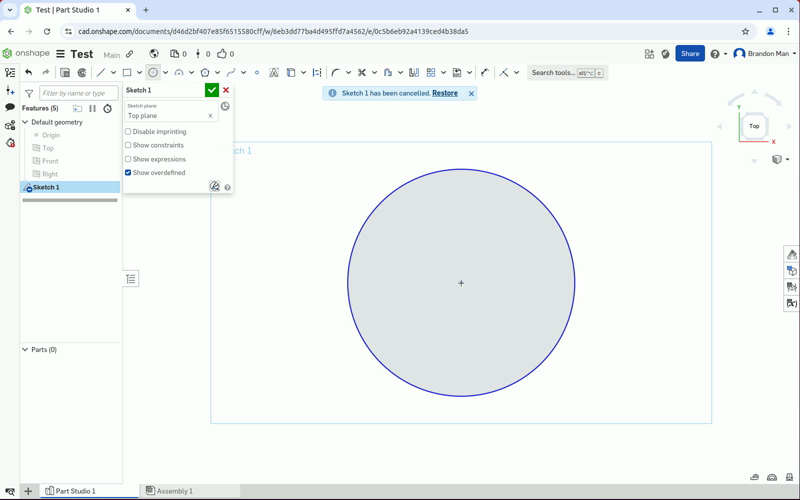
key_up(shift)
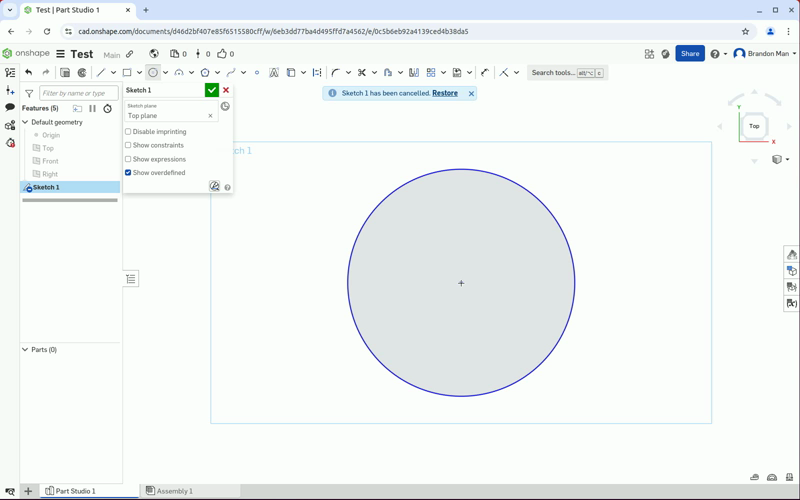
mouse_move(510, 282)
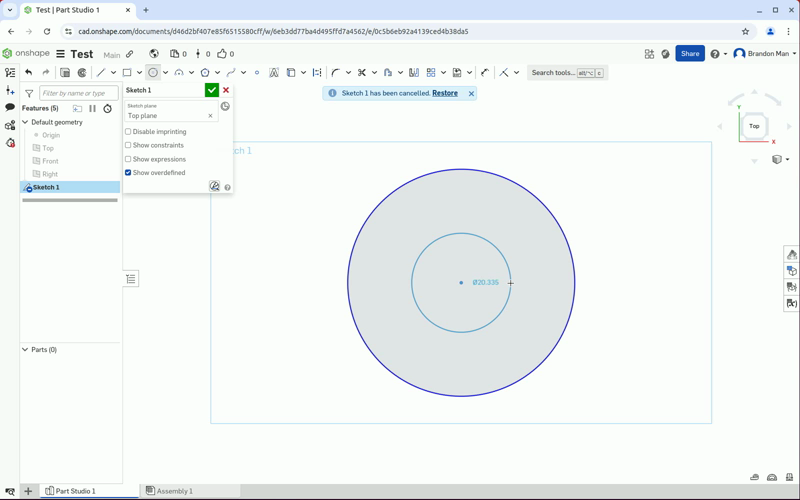
click(510, 282)
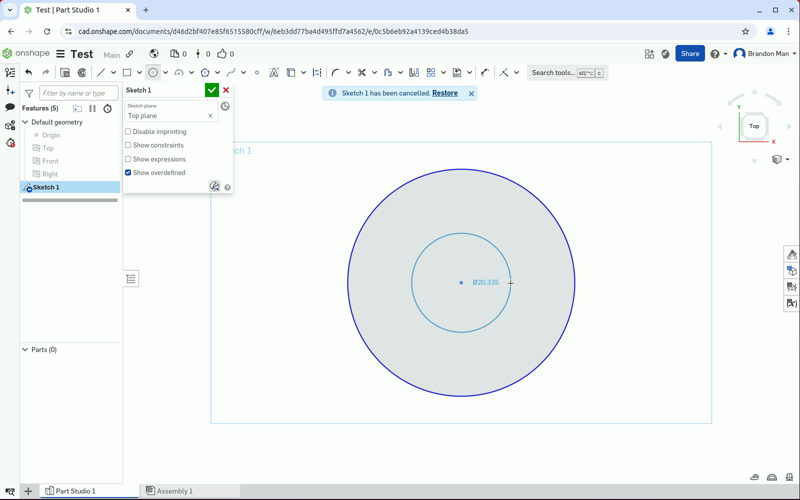
key(esc)
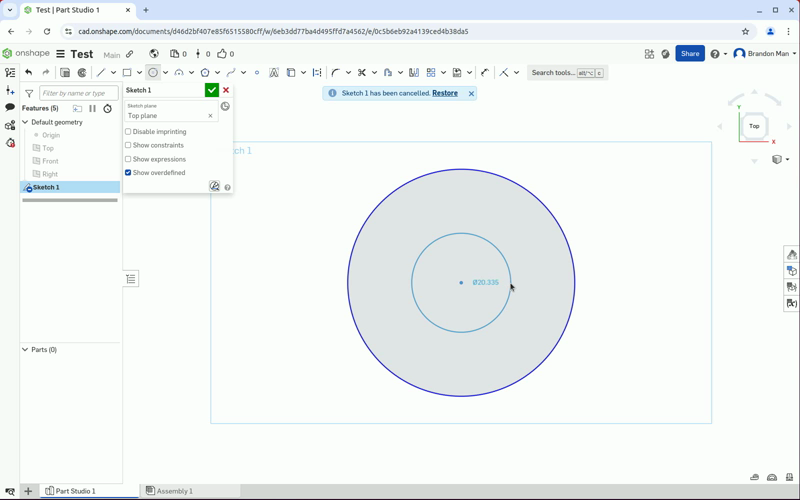
mouse_move(435, 360)
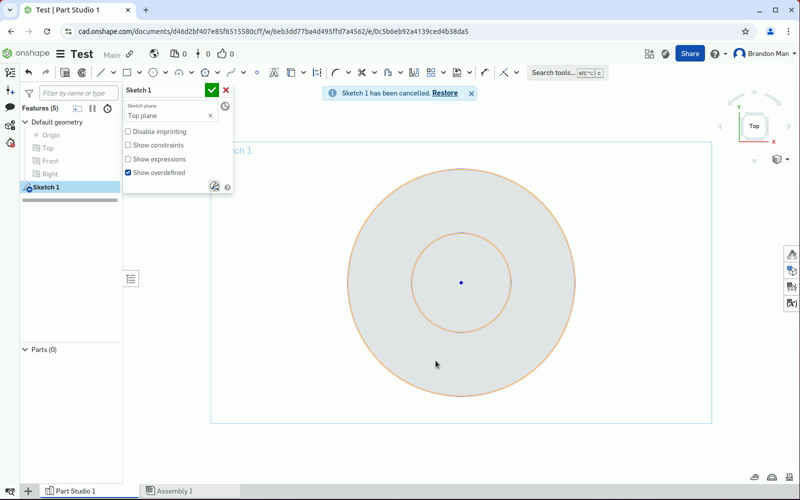
click(435, 360)
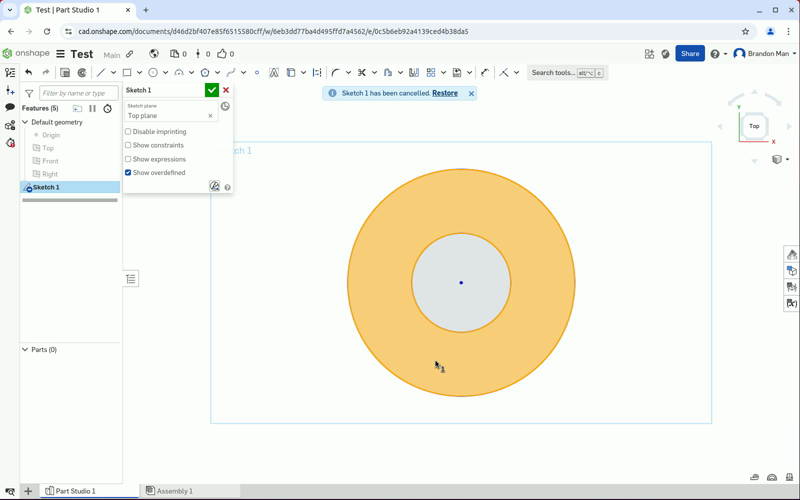
mouse_move(73, 352)
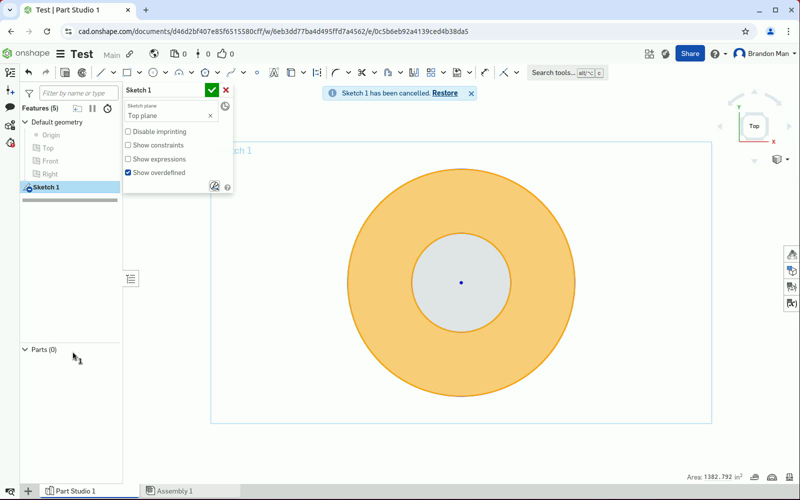
key(shift+y)
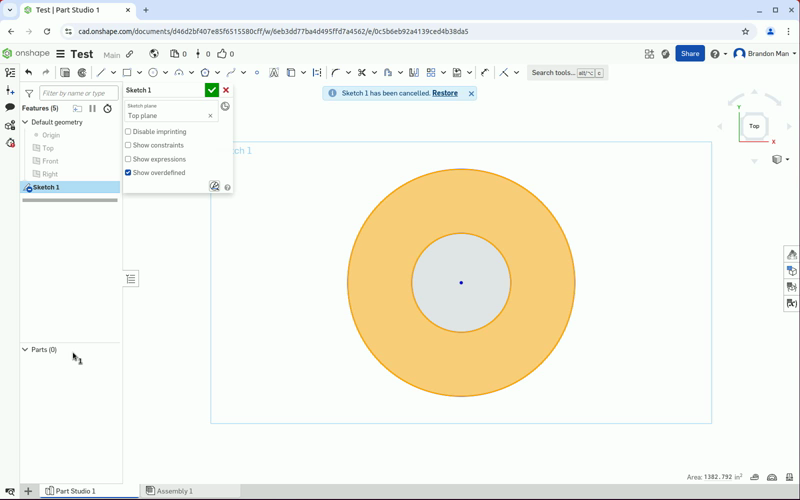
key(shift+e)
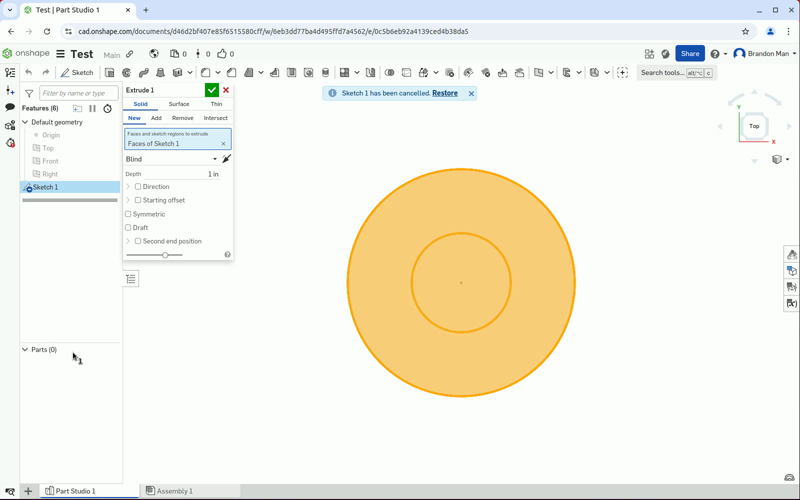
mouse_move(143, 106)
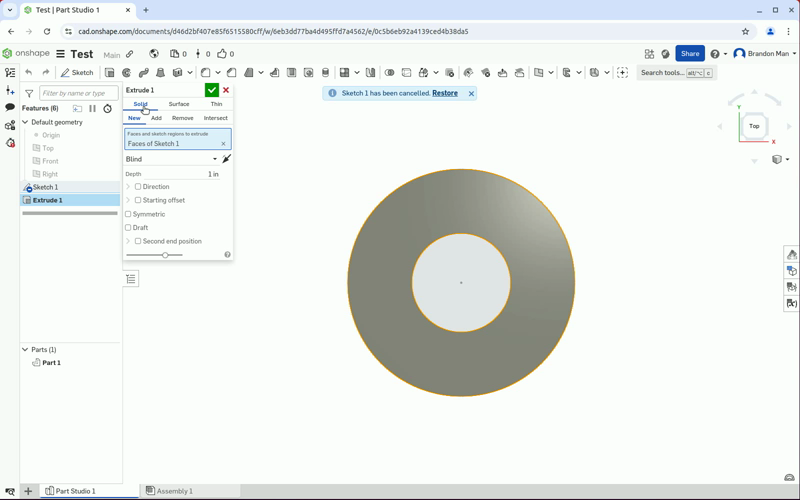
click(143, 106)
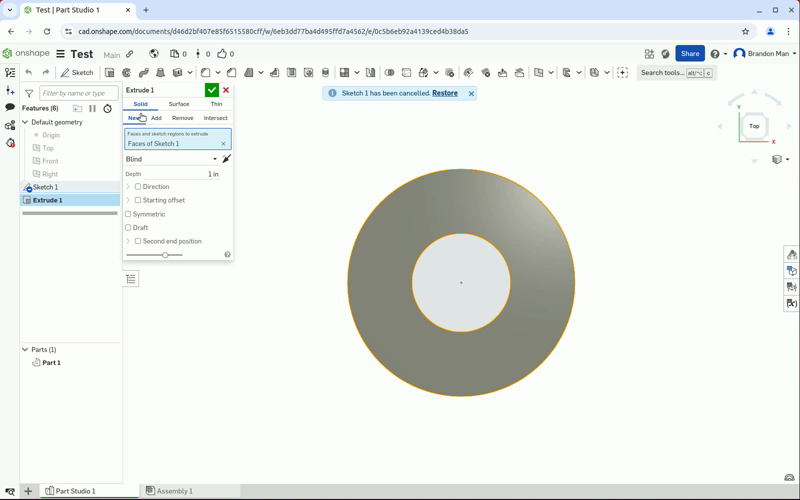
mouse_move(137, 120)
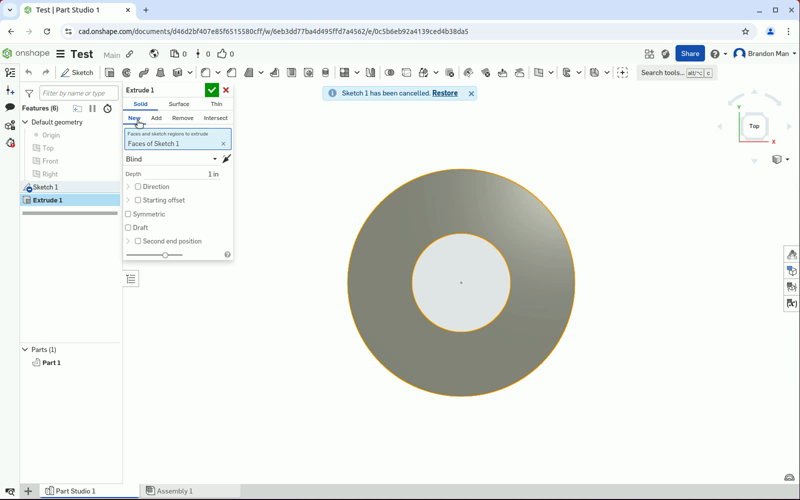
click(137, 120)
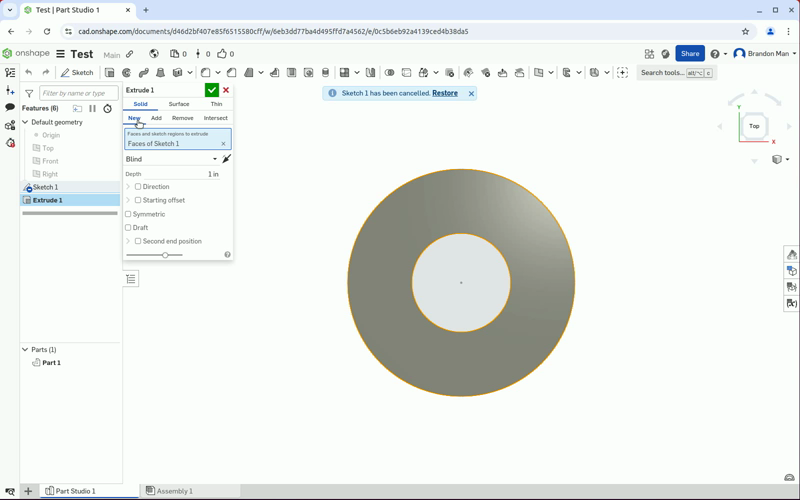
key(tab, 4)
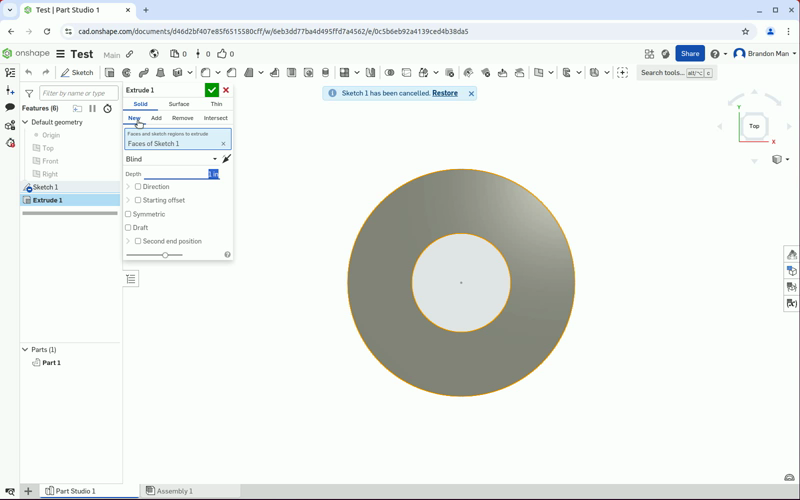
text(6.258)
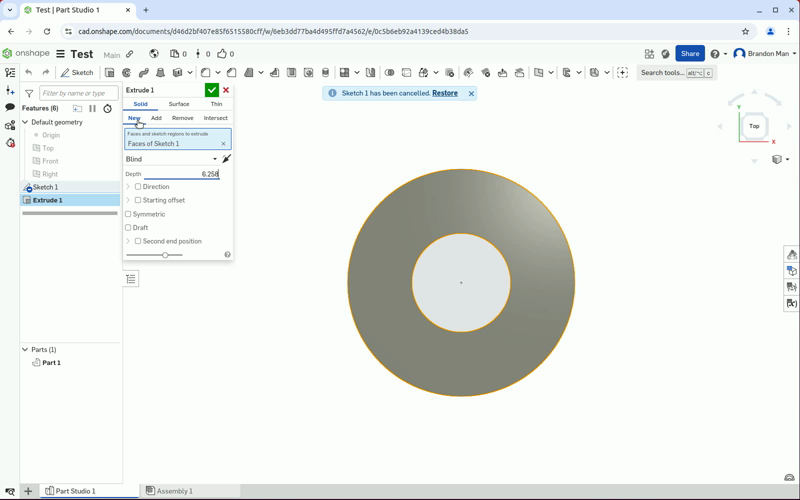
key(enter)
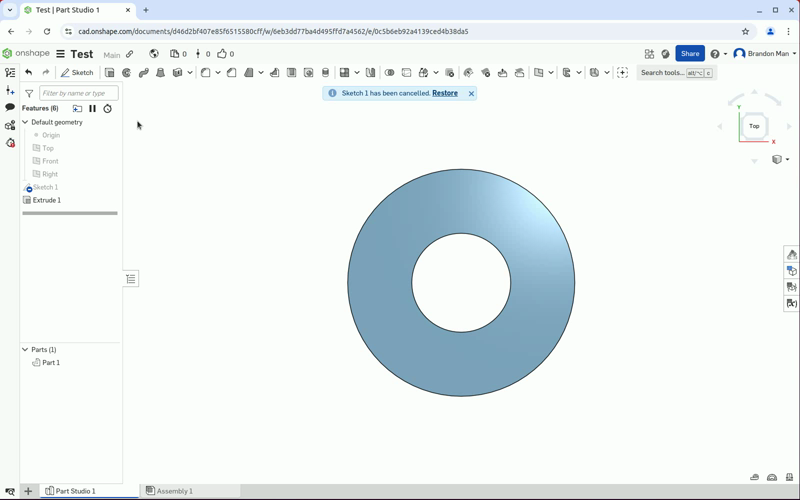
key(shift+h)
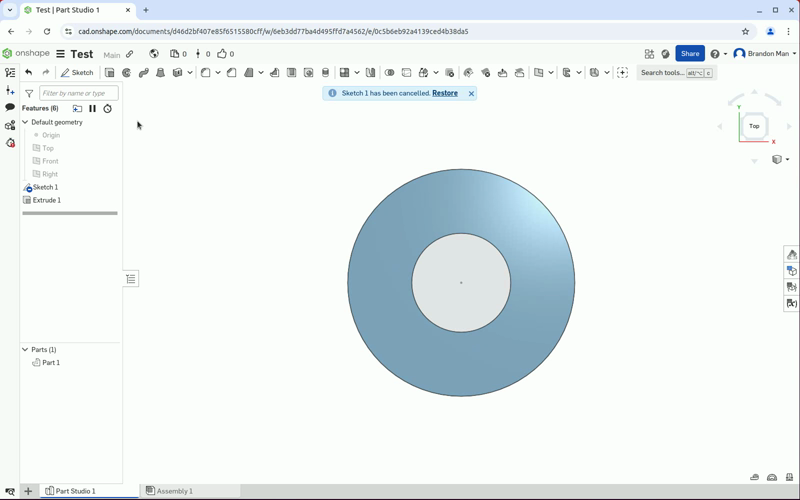
key(shift+h)
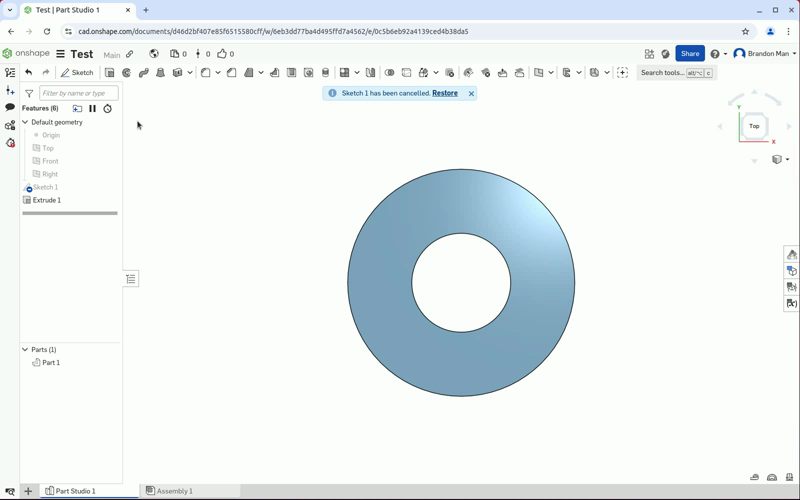
mouse_move(73, 189)
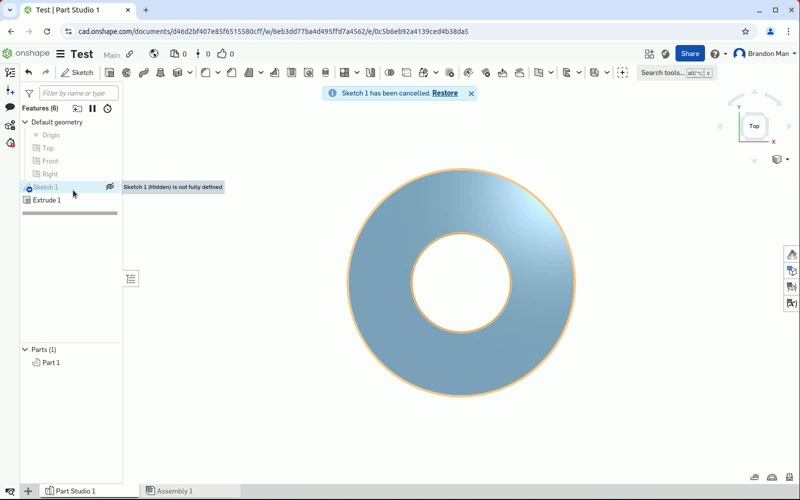
click(73, 189)
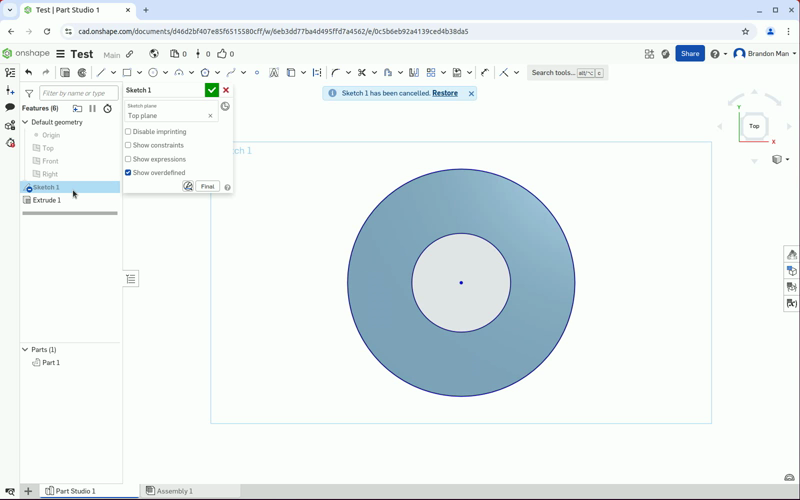
mouse_move(229, 92)
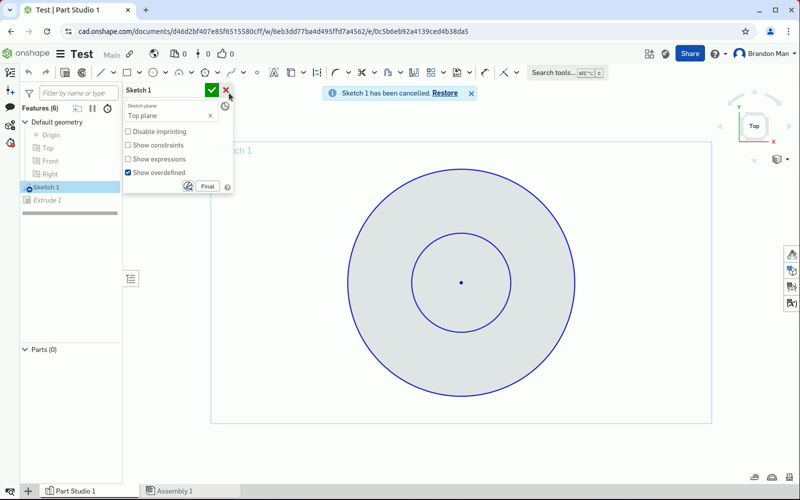
click(229, 92)
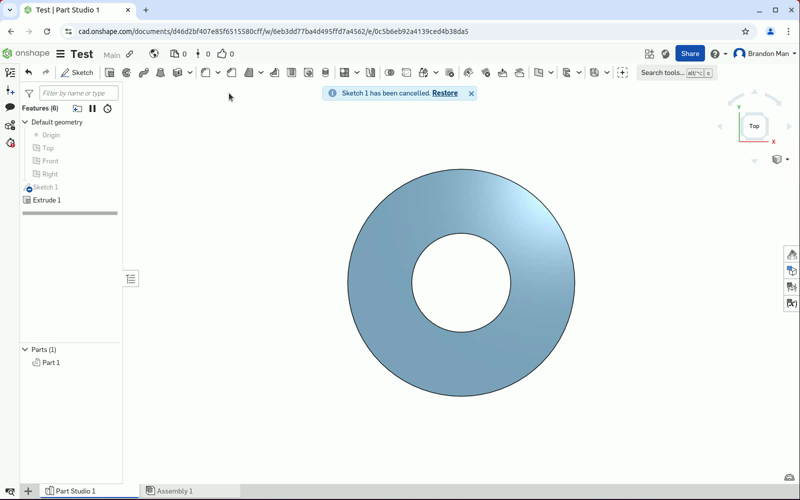
mouse_move(541, 75)
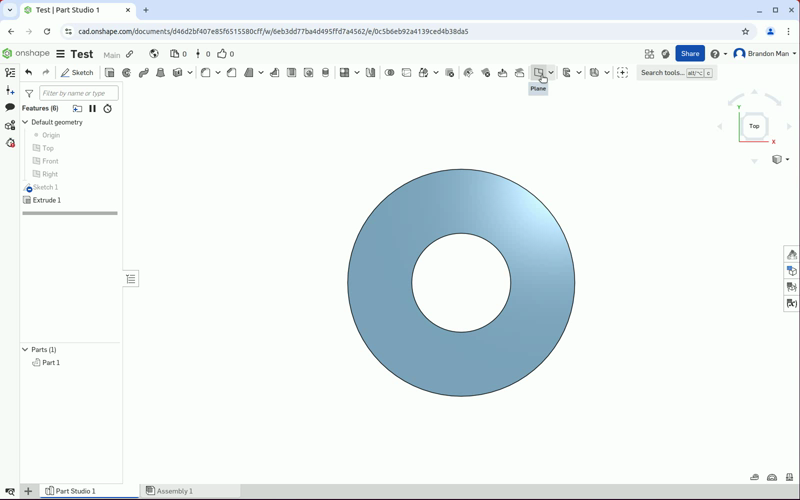
click(541, 75)
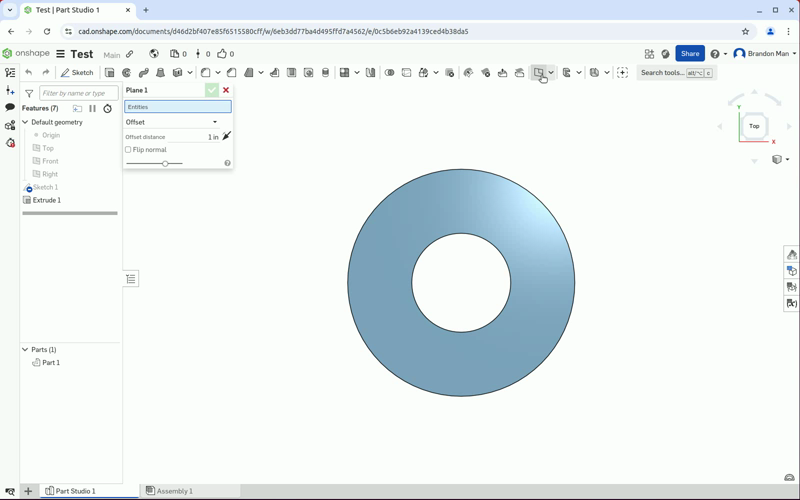
mouse_move(73, 150)
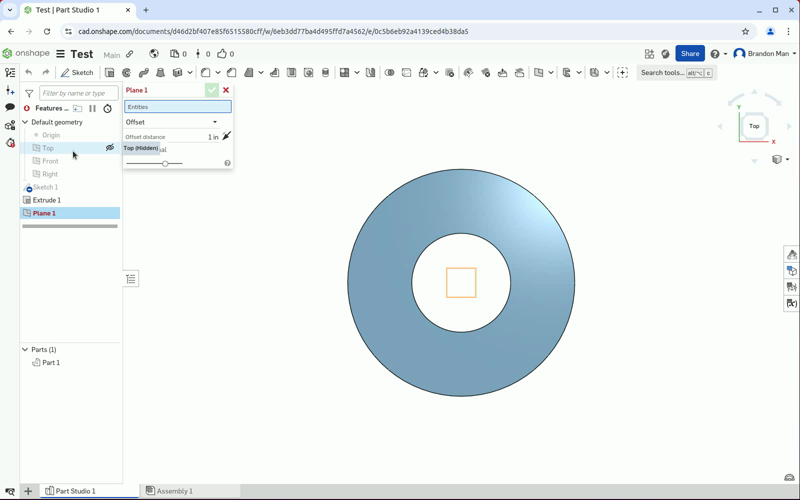
click(73, 150)
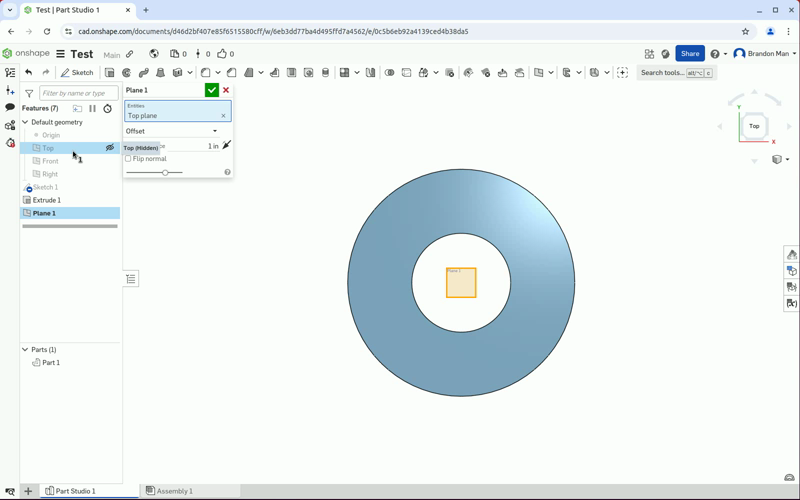
key(tab, 2)
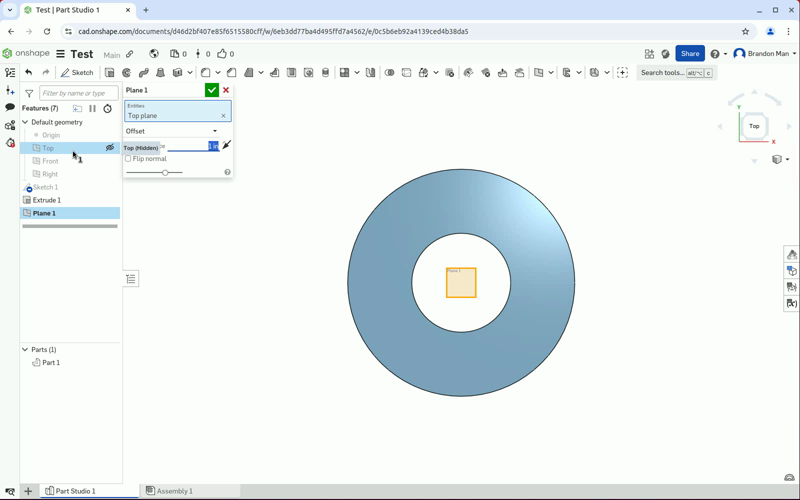
text(6.255)
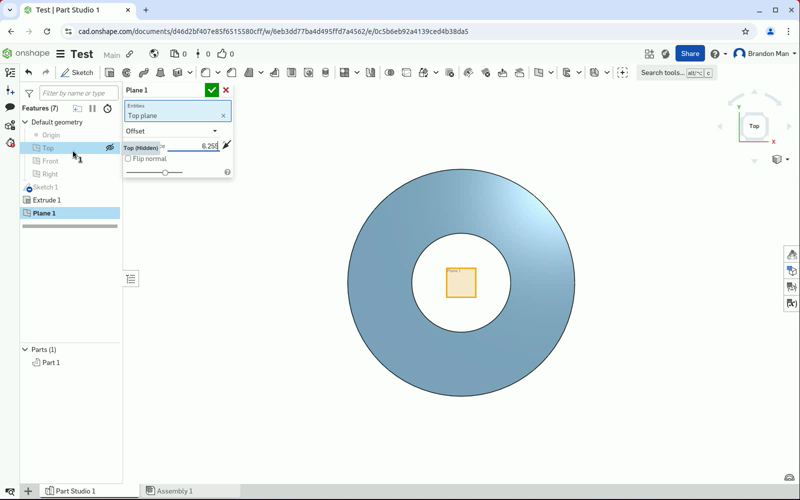
key(enter, 2)
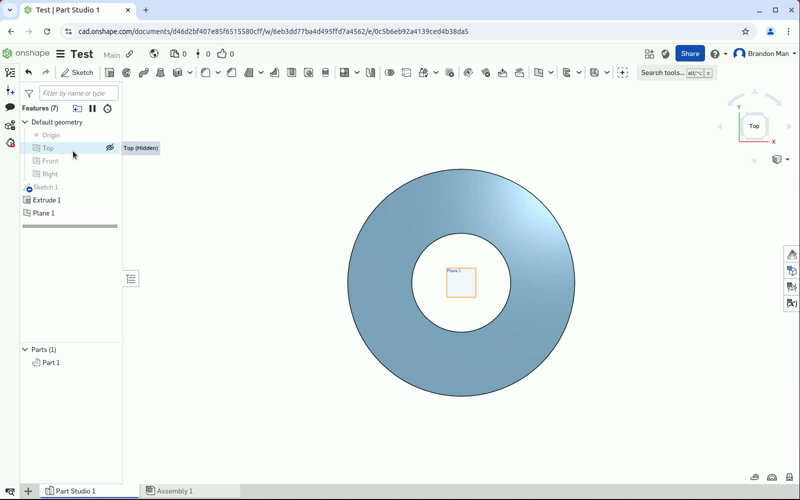
key(shift+s)
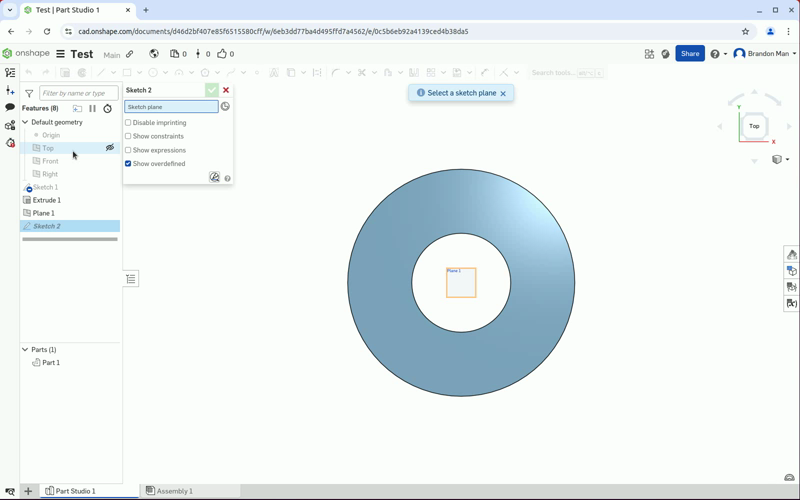
mouse_move(73, 215)
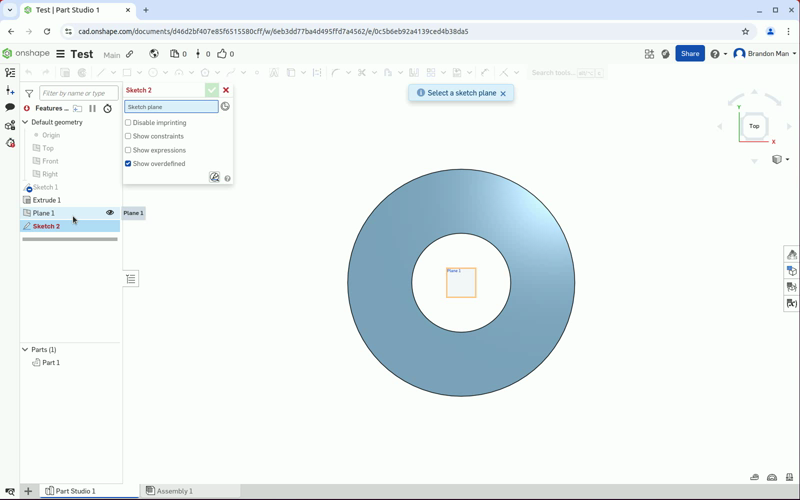
click(73, 215)
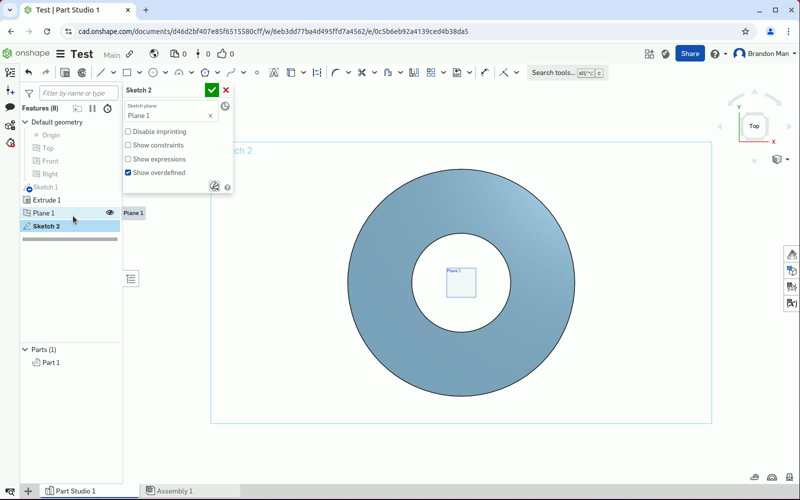
mouse_move(73, 352)
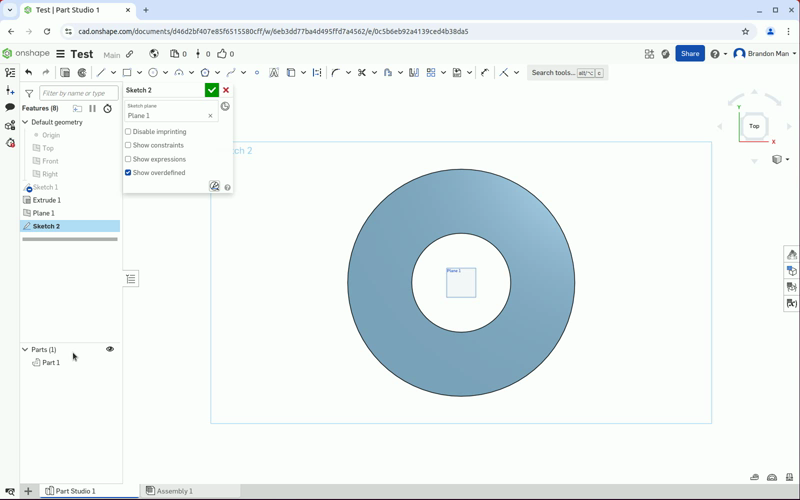
key(y)
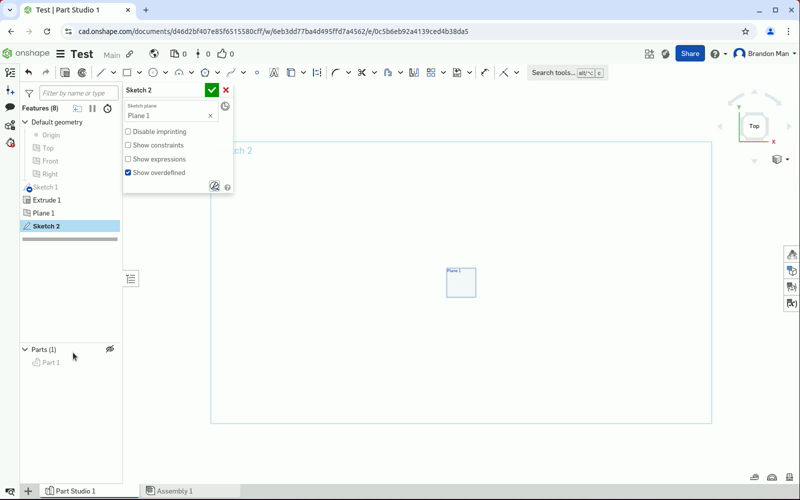
key(c)
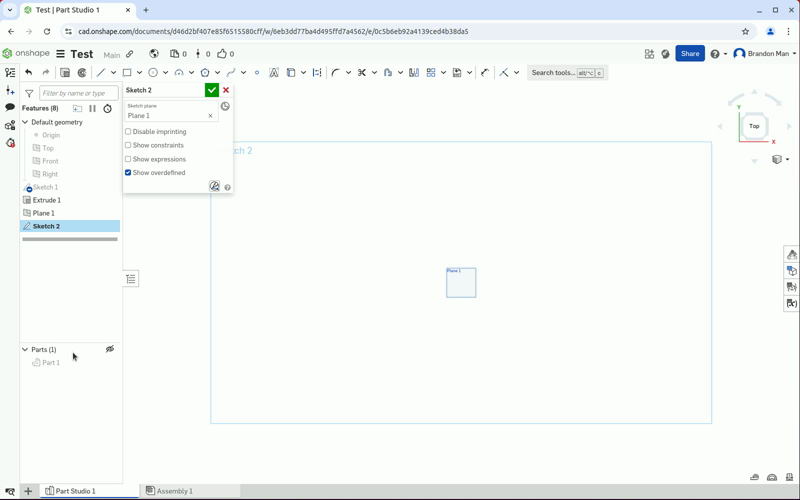
key_down(shift)
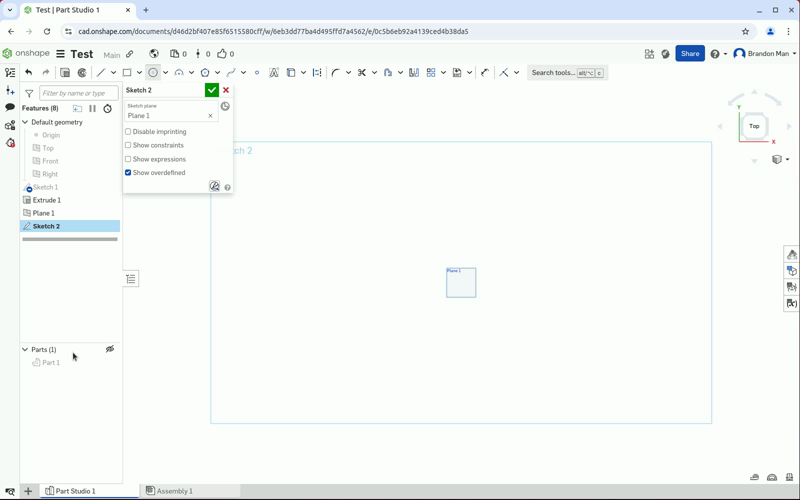
mouse_move(461, 282)
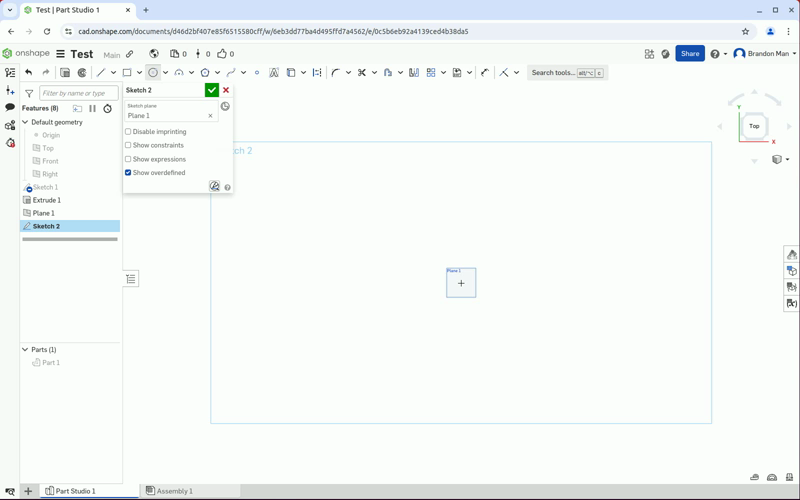
click(461, 282)
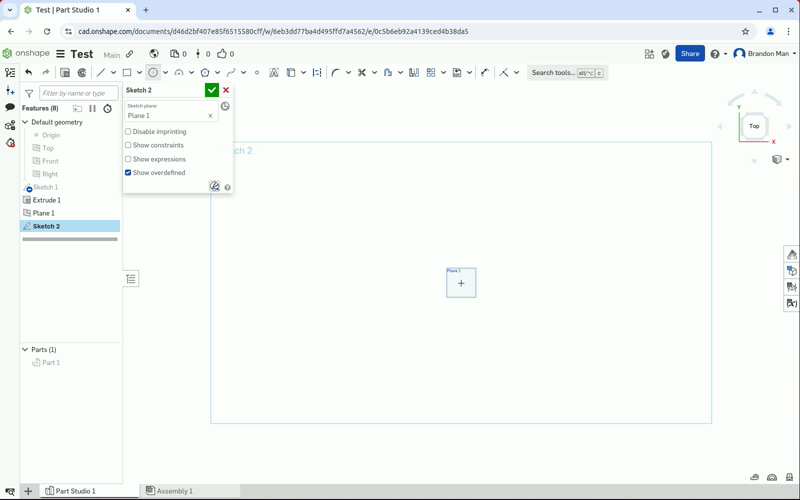
key_up(shift)
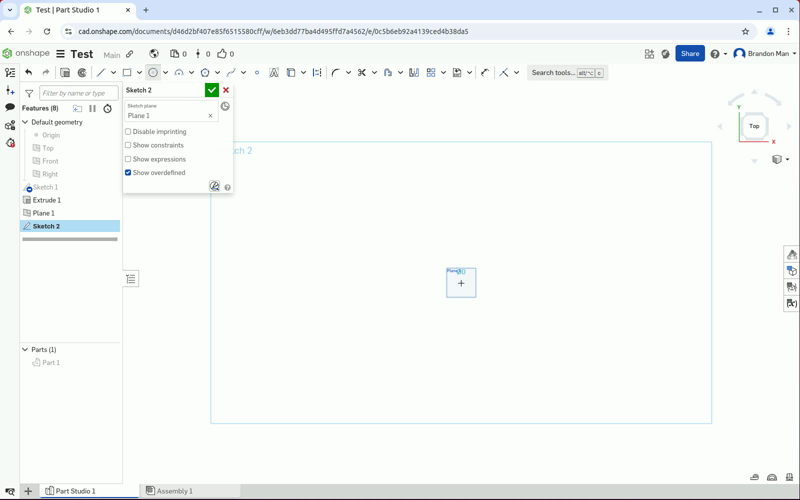
mouse_move(530, 282)
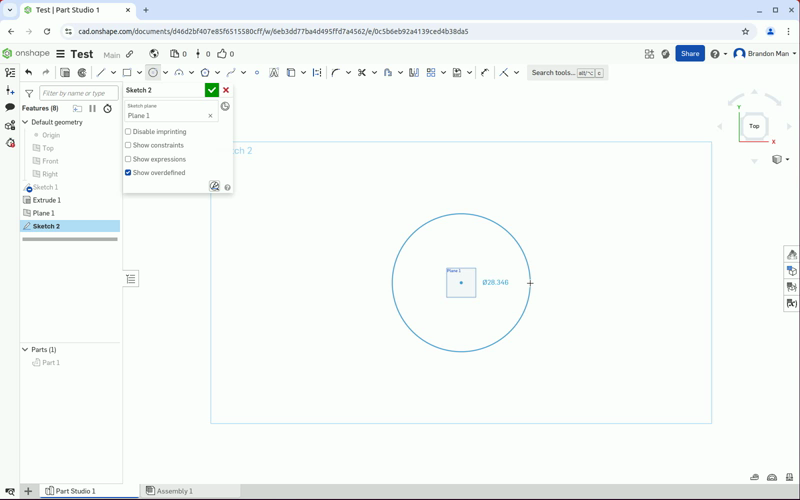
click(530, 282)
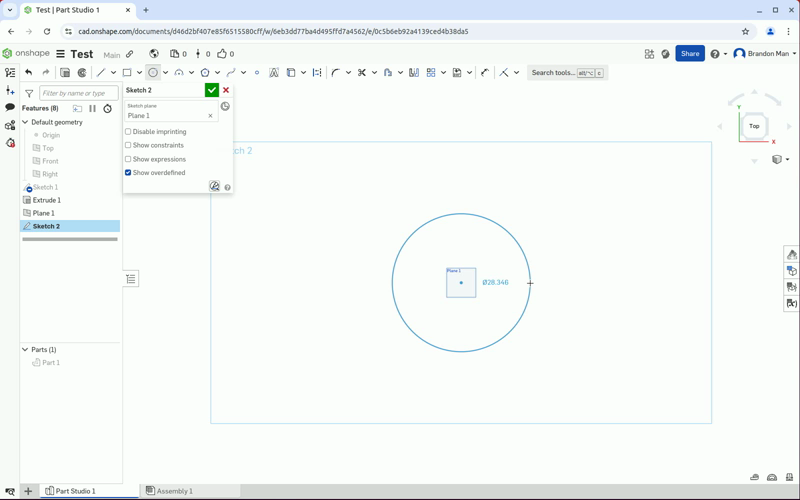
key(esc)
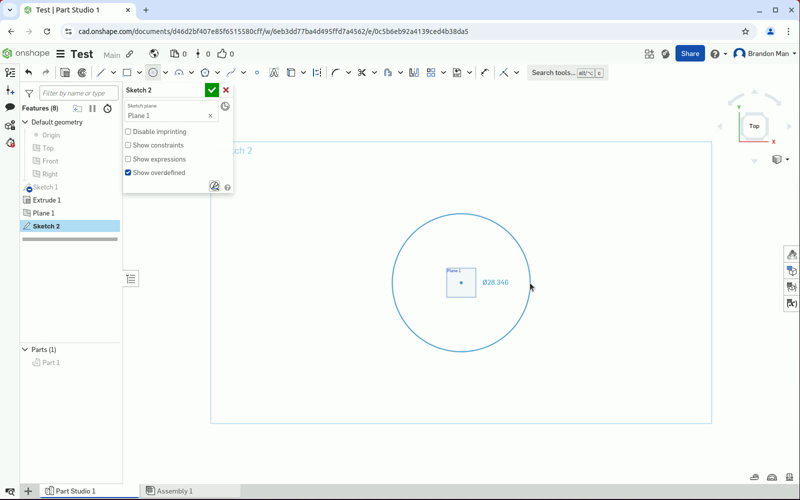
key(c)
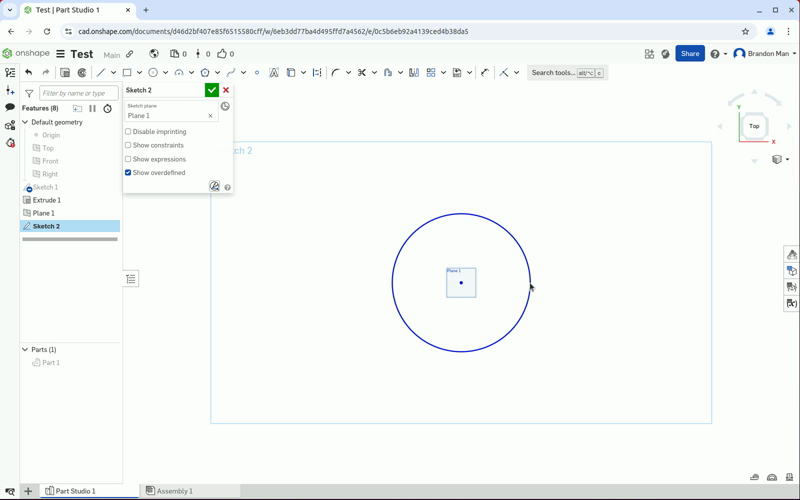
key_down(shift)
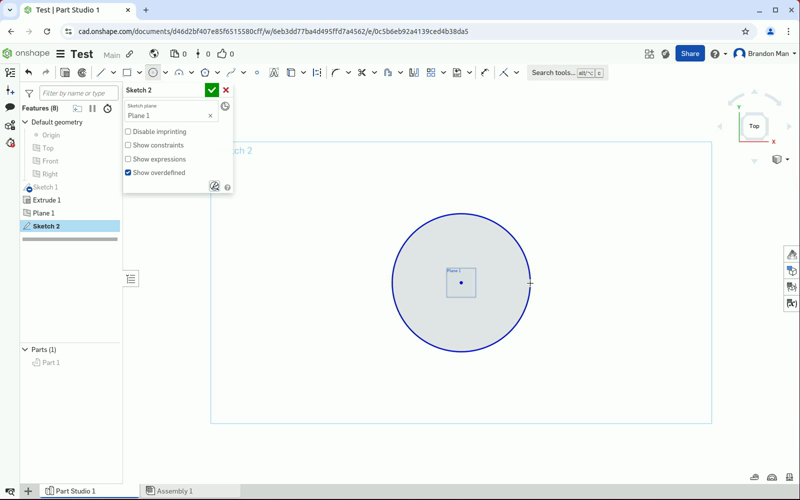
mouse_move(461, 282)
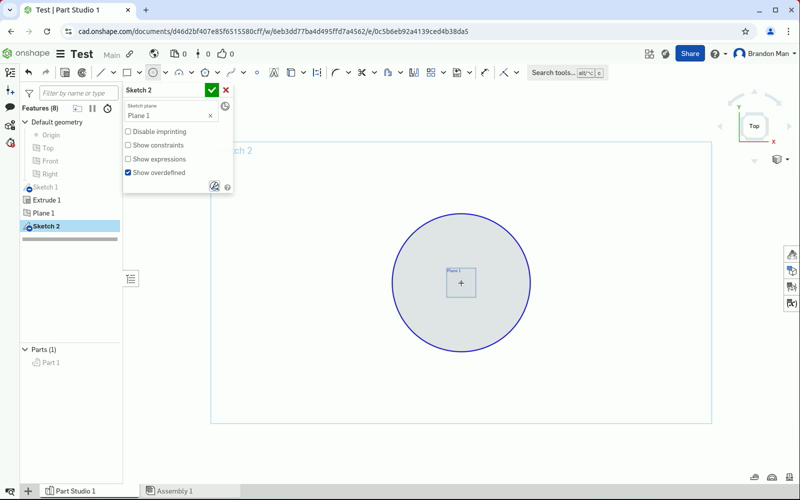
click(461, 282)
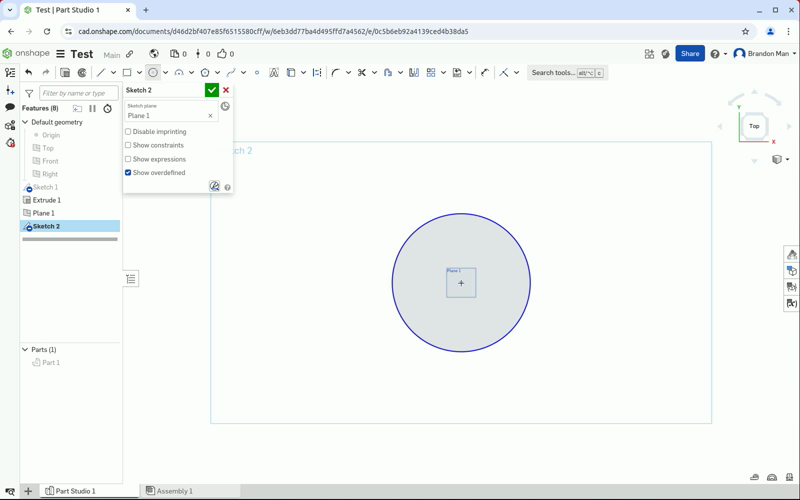
key_up(shift)
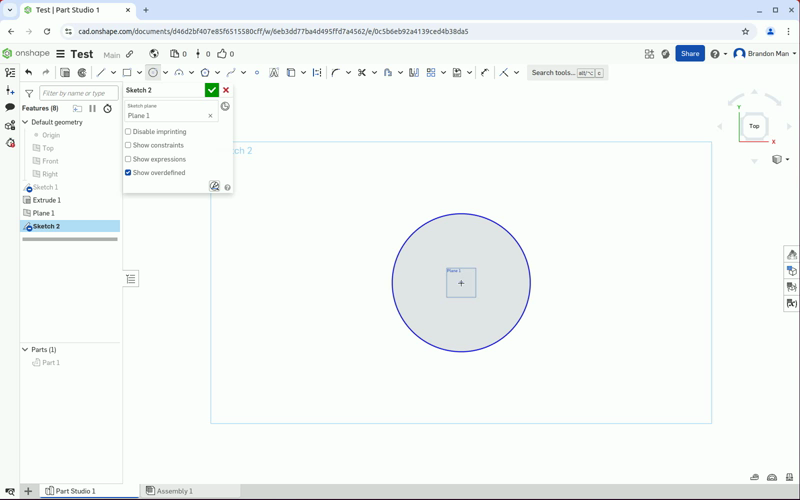
mouse_move(511, 282)
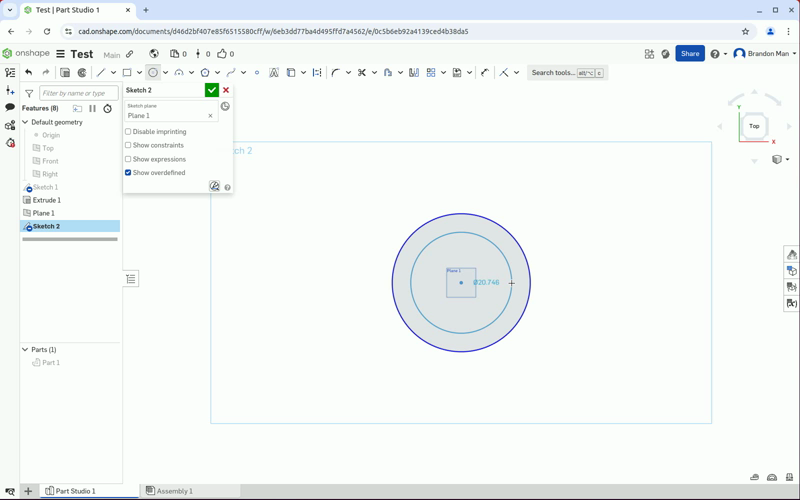
click(511, 282)
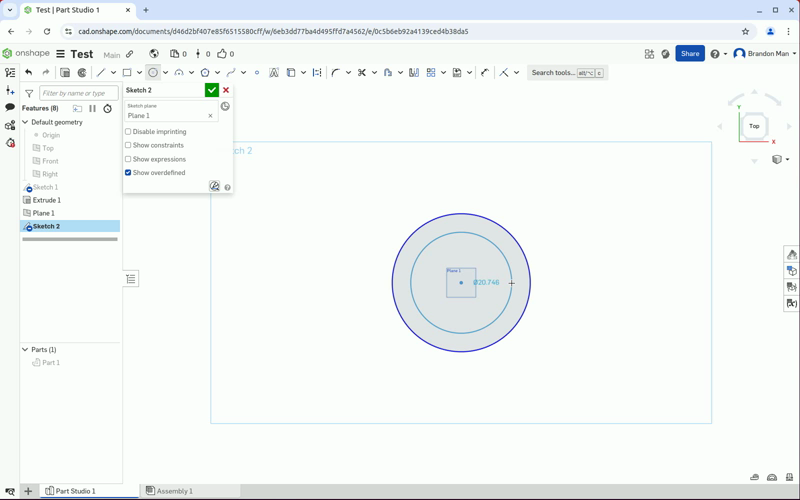
key(esc)
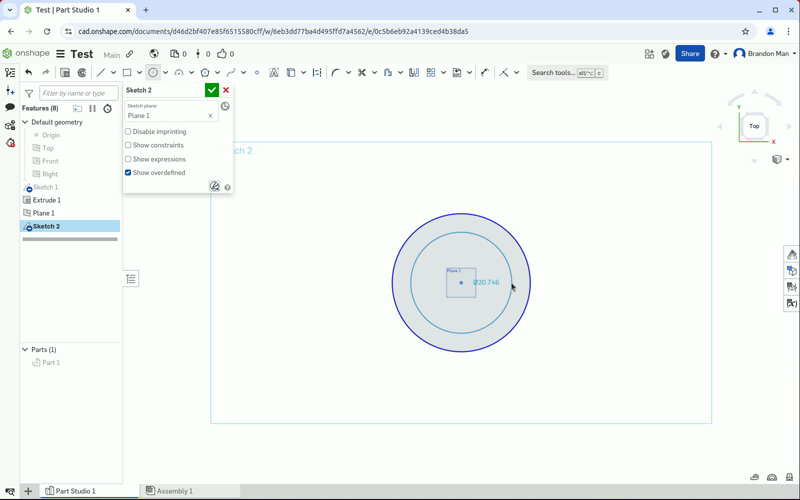
mouse_move(524, 285)
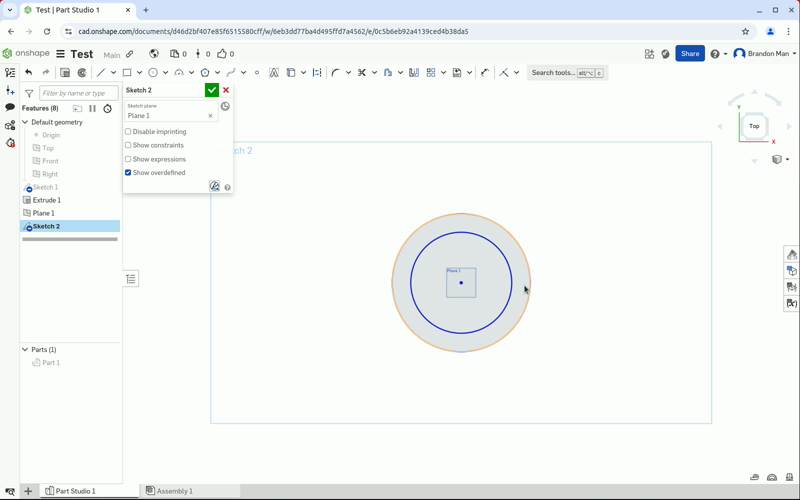
click(524, 285)
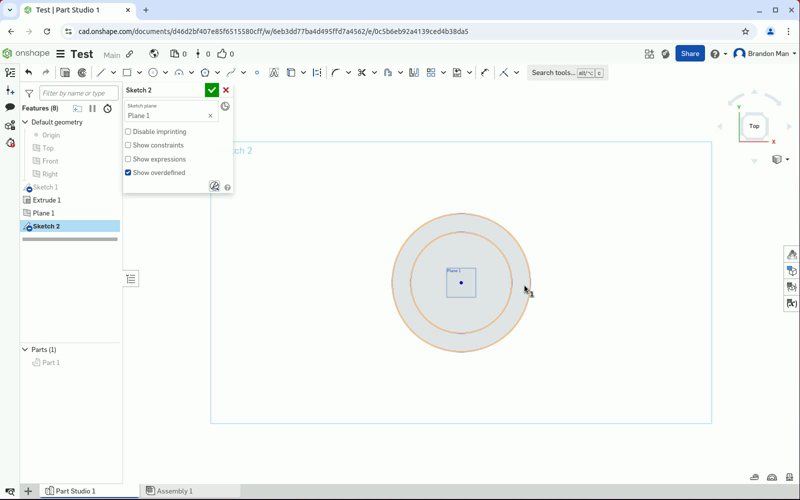
mouse_move(73, 352)
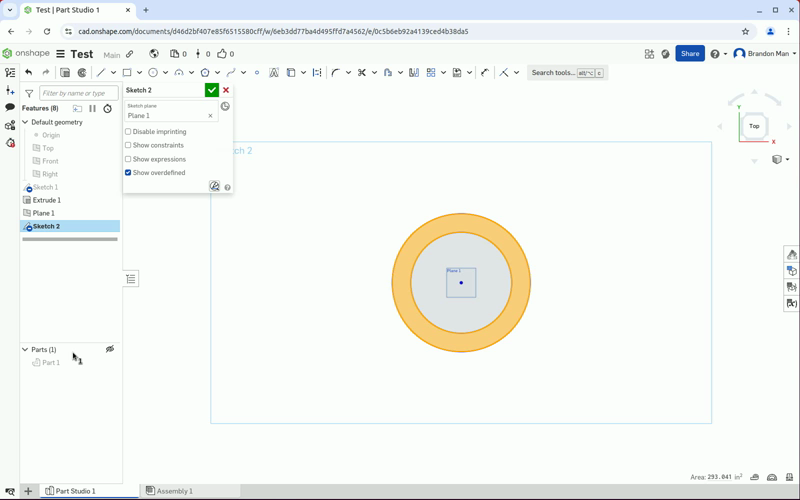
key(shift+y)
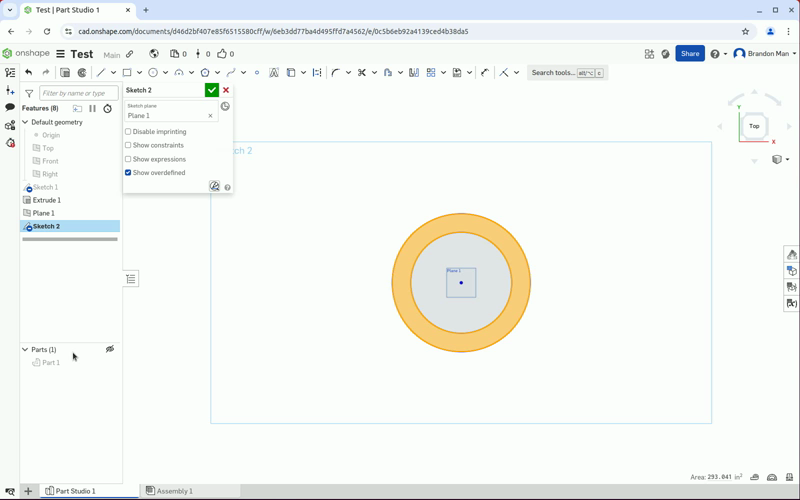
key(shift+e)
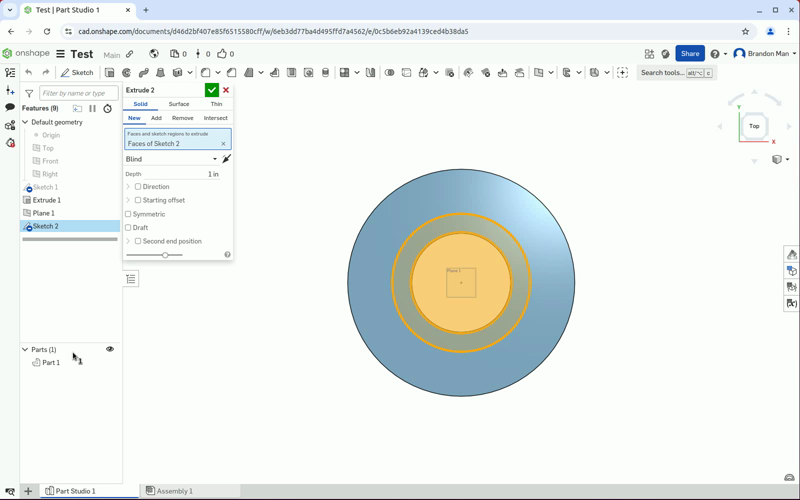
mouse_move(143, 106)
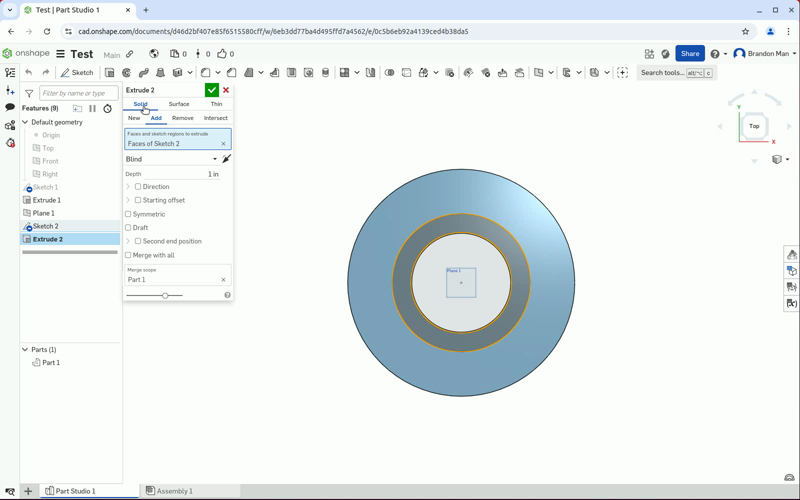
click(143, 106)
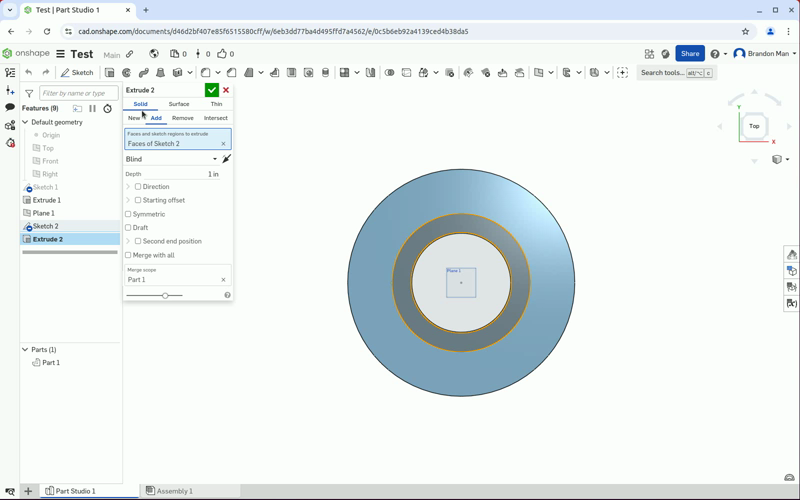
mouse_move(137, 120)
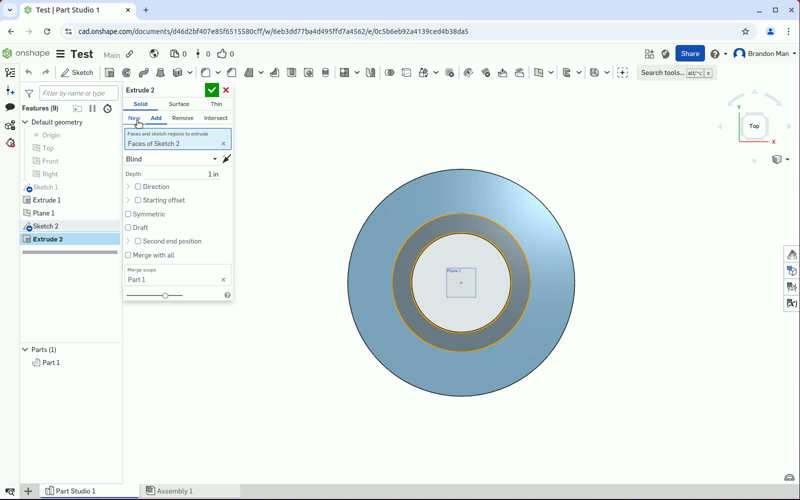
click(137, 120)
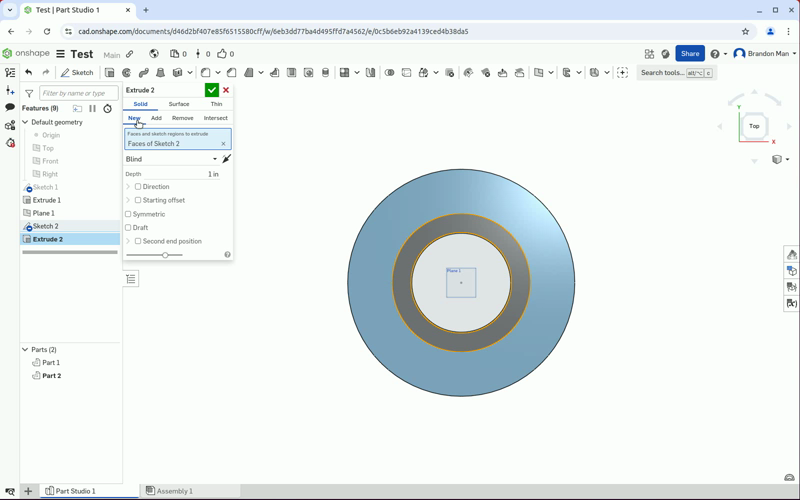
key(tab, 4)
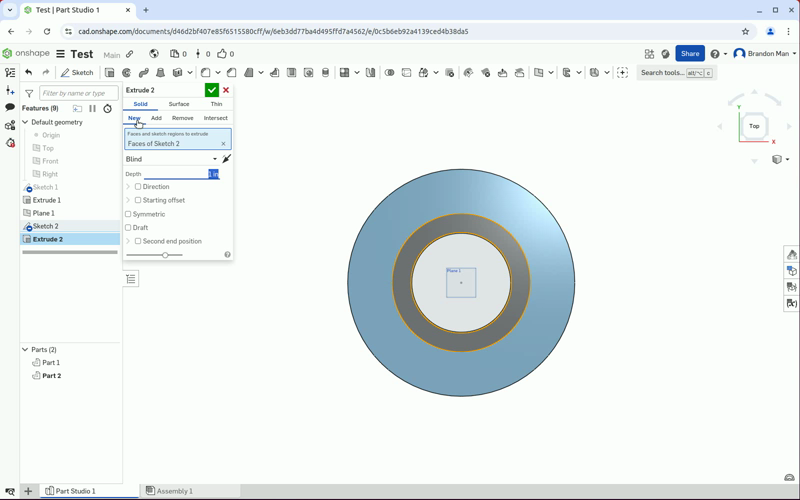
text(3.129)
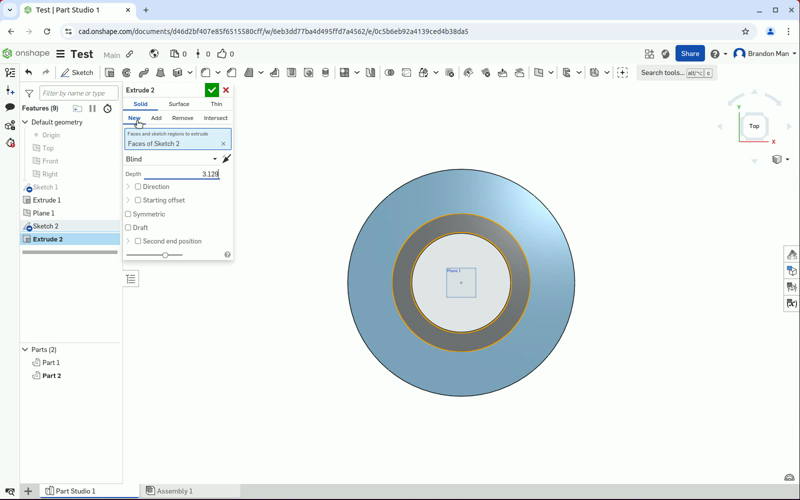
key(enter)
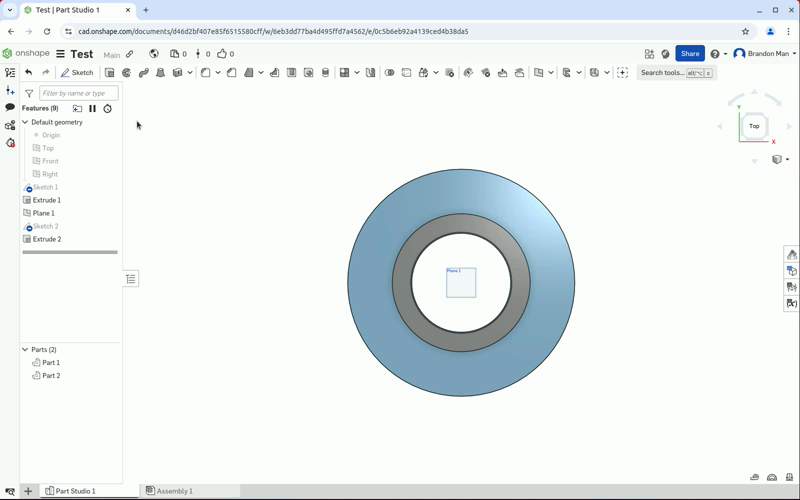
key(shift+h)
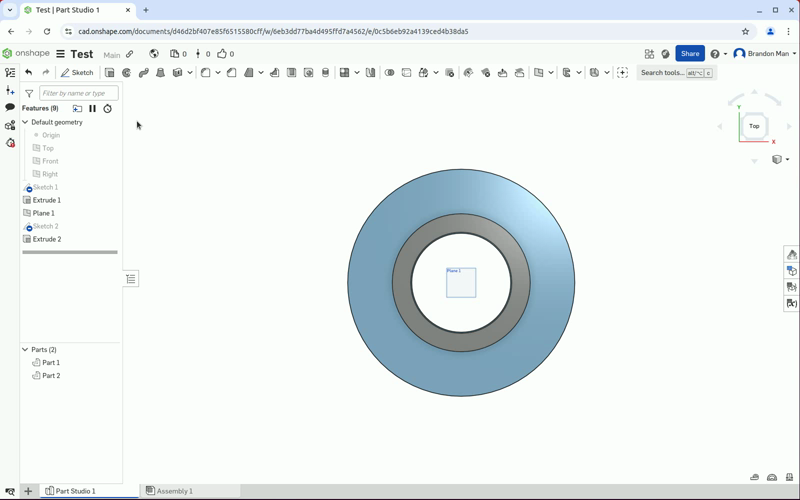
key(shift+h)
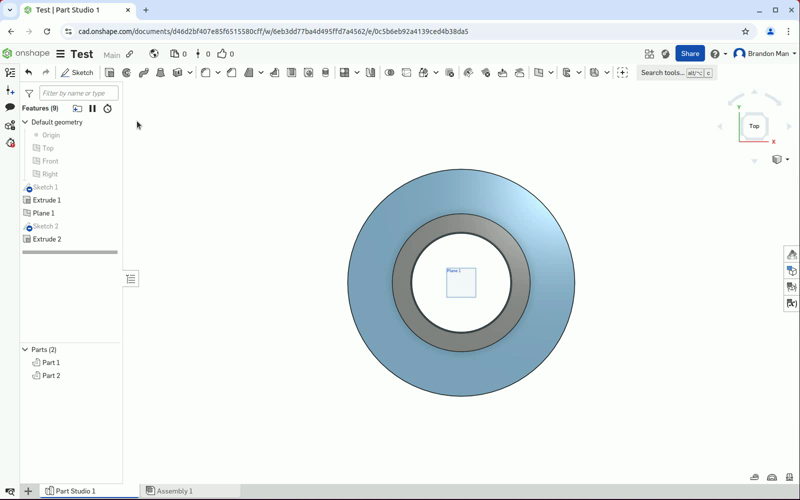
mouse_move(73, 189)
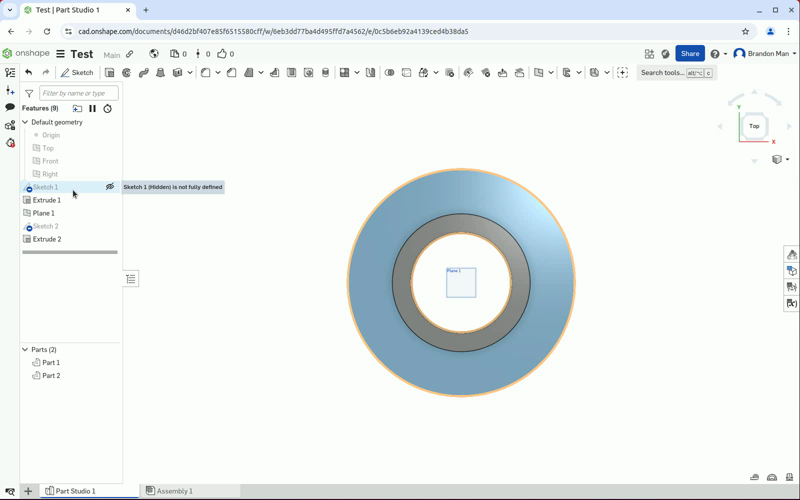
click(73, 189)
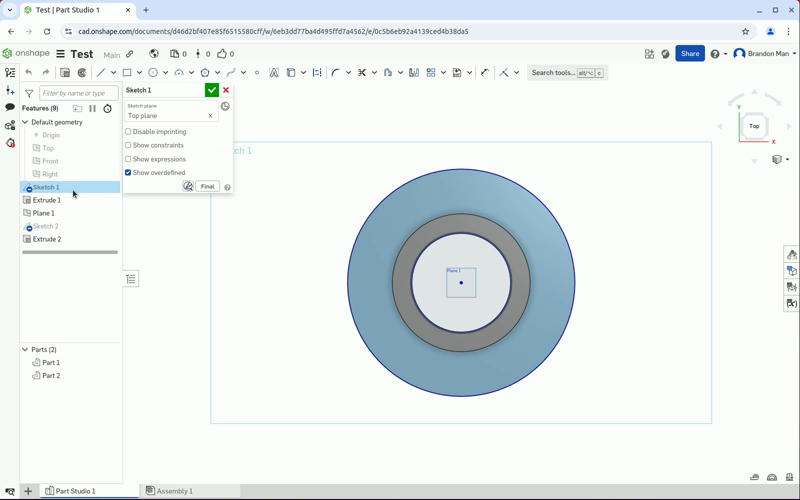
mouse_move(229, 92)
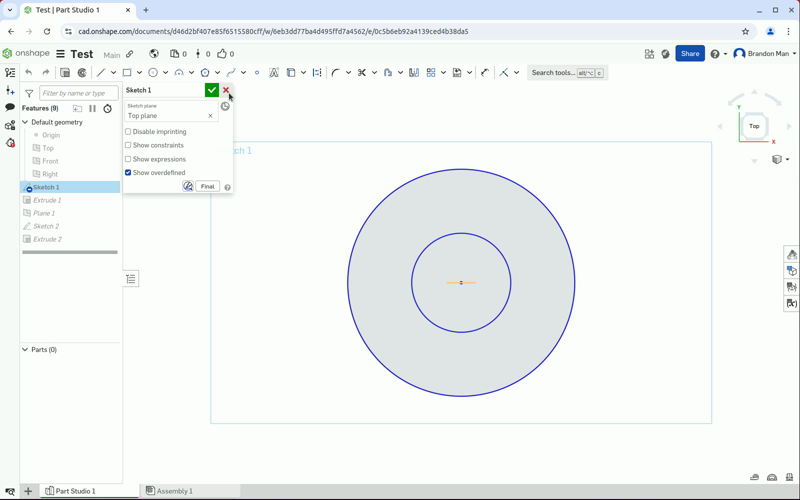
click(229, 92)
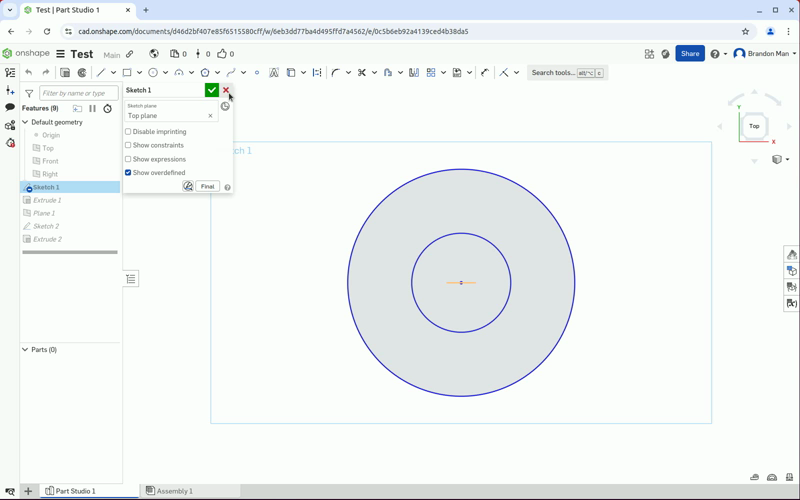
key(shift+s)
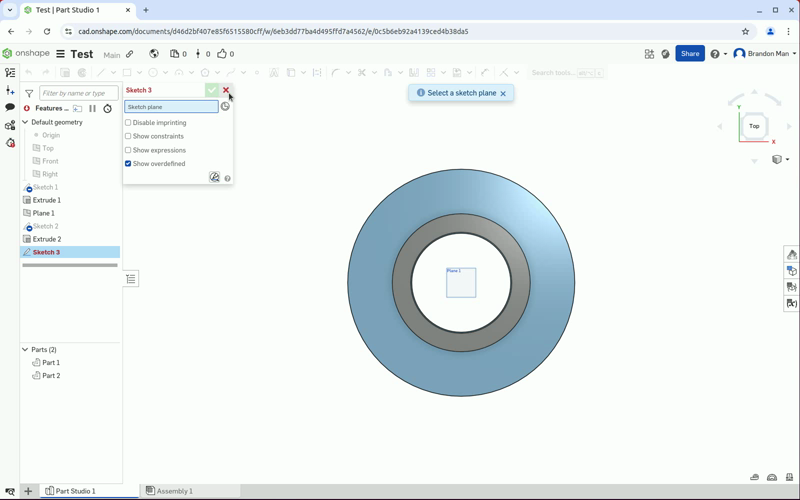
mouse_move(73, 150)
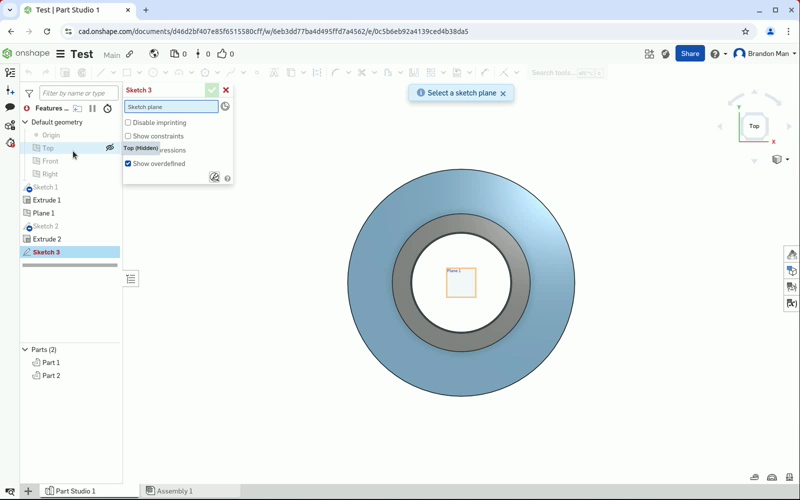
click(73, 150)
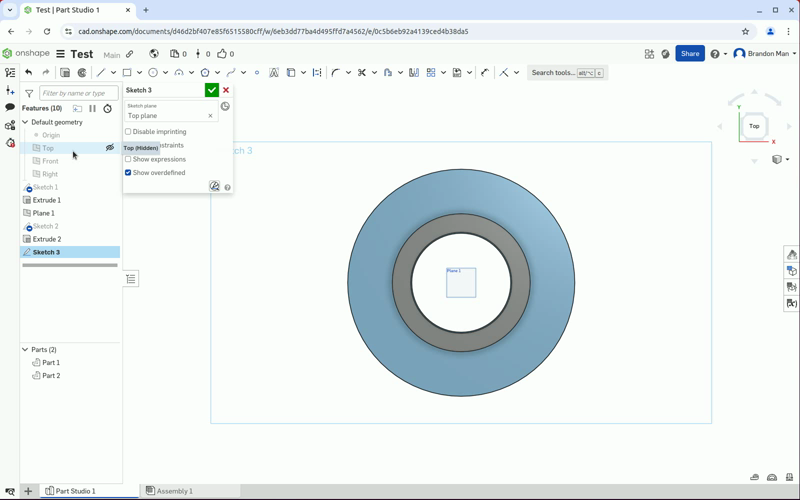
mouse_move(73, 352)
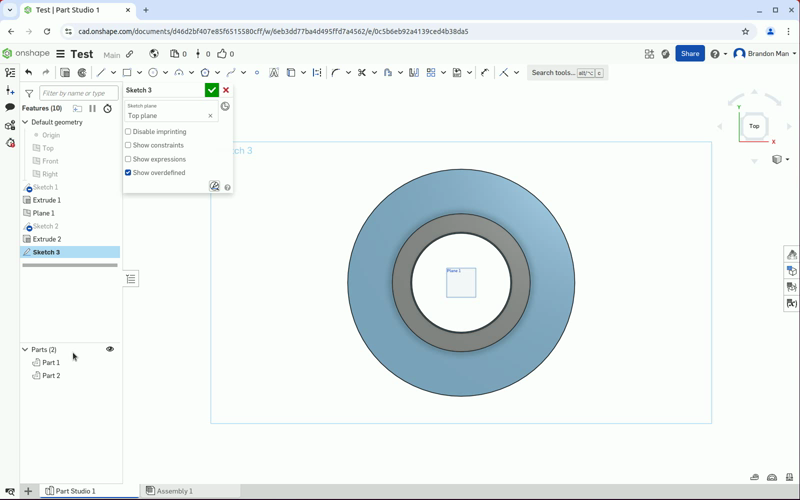
key(y)
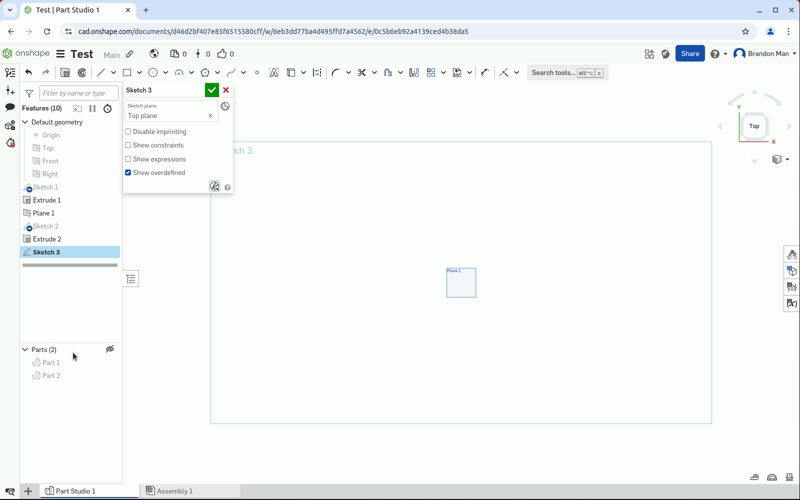
key(c)
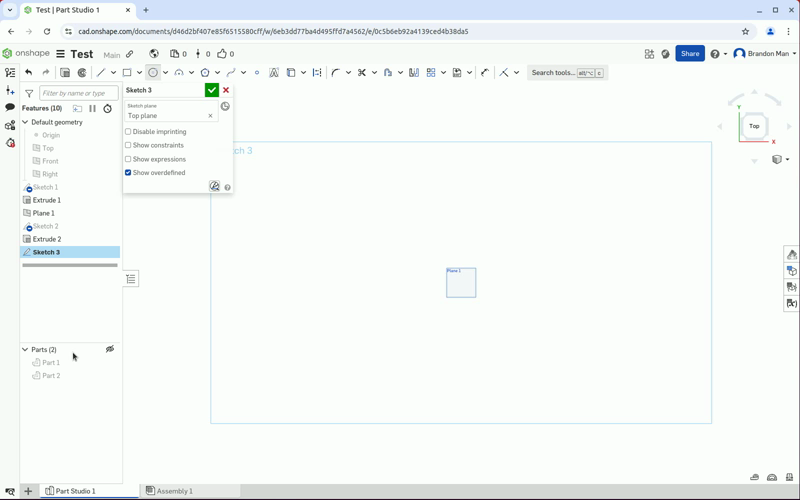
key_down(shift)
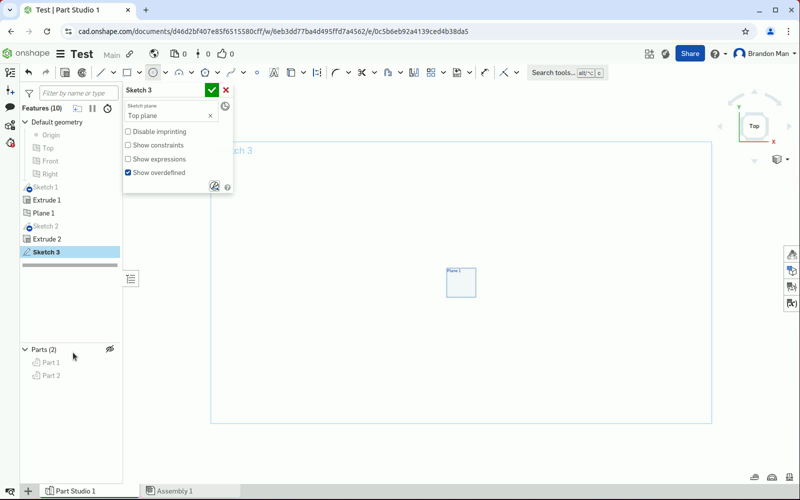
mouse_move(461, 282)
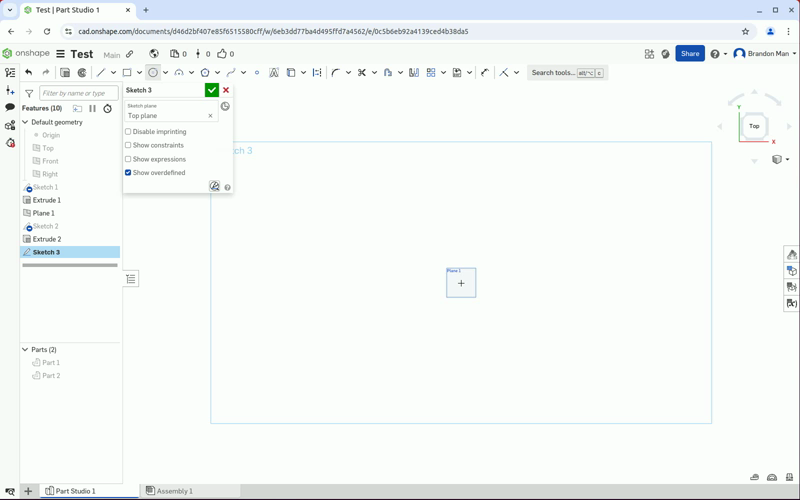
click(461, 282)
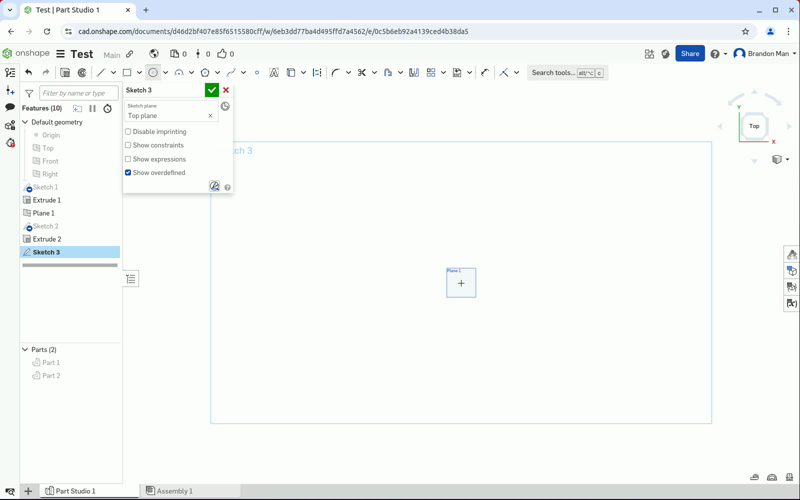
key_up(shift)
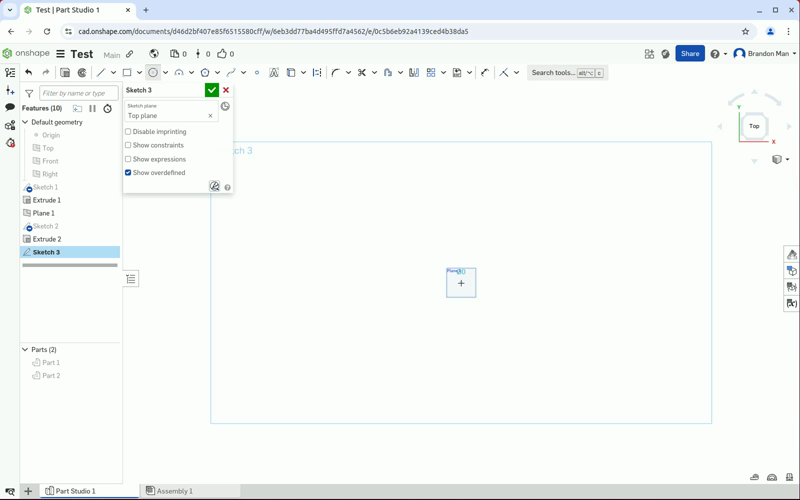
mouse_move(559, 282)
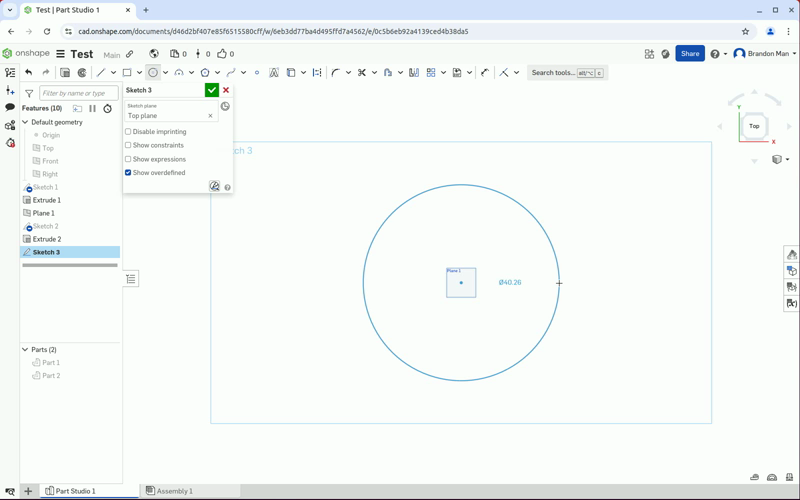
click(559, 282)
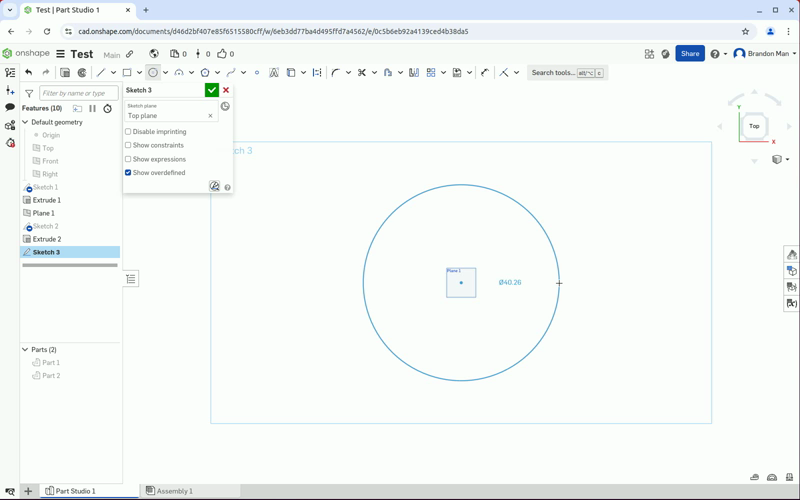
key(esc)
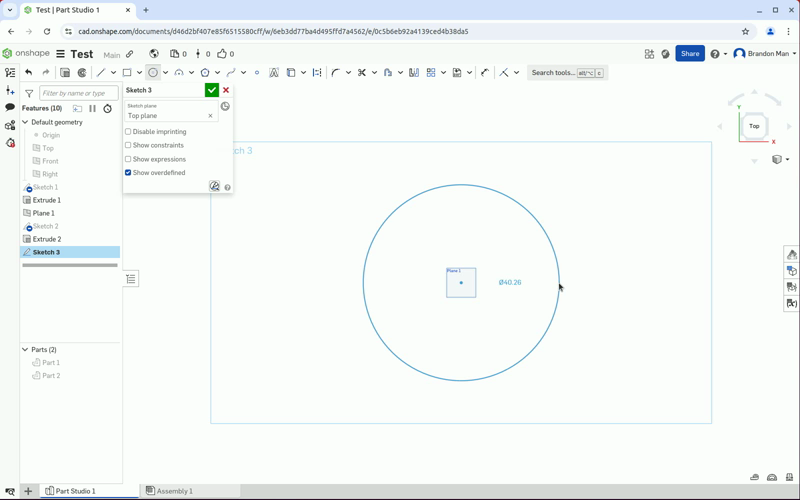
key(c)
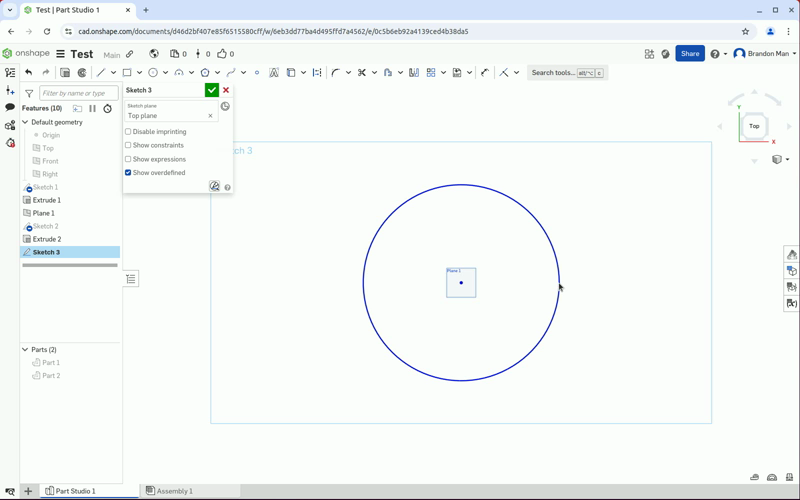
key_down(shift)
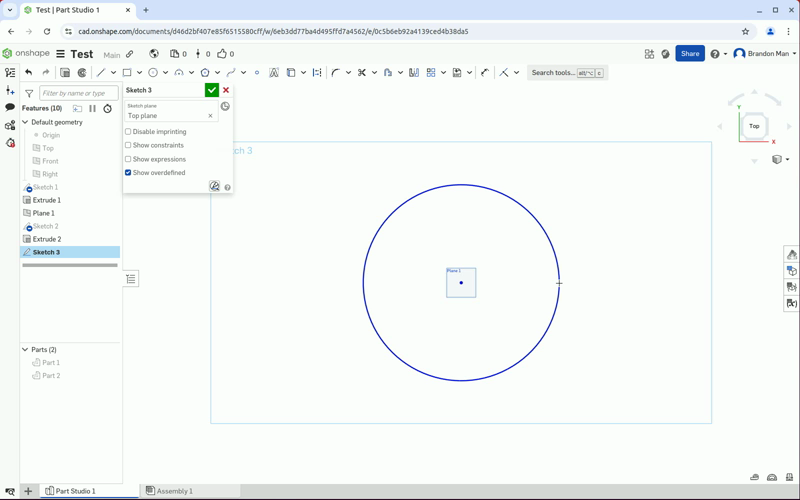
mouse_move(461, 282)
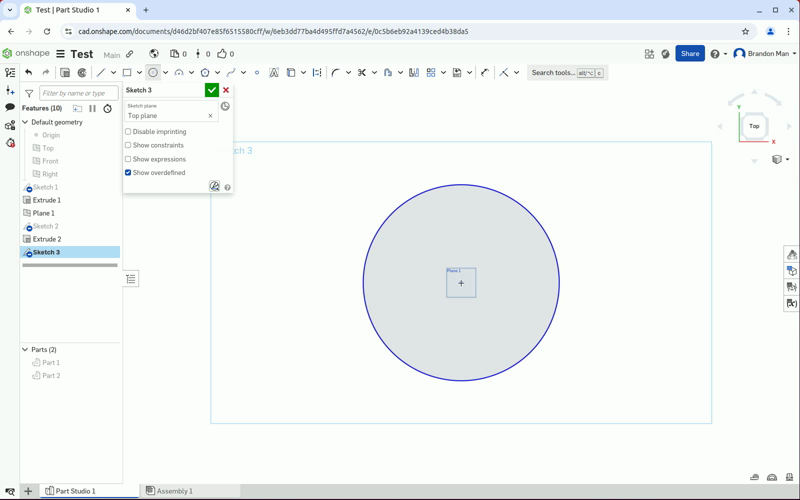
click(461, 282)
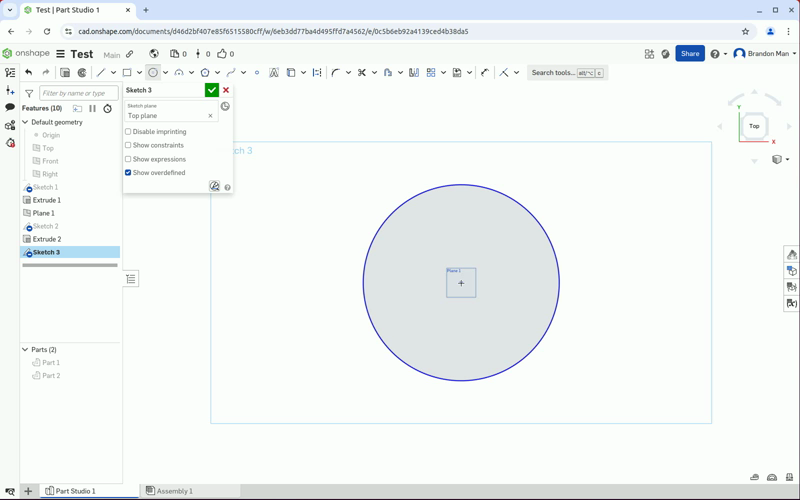
key_up(shift)
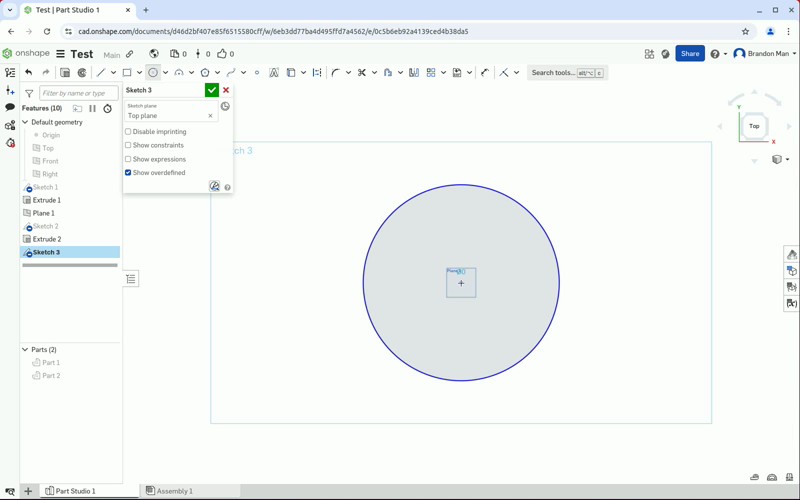
mouse_move(518, 282)
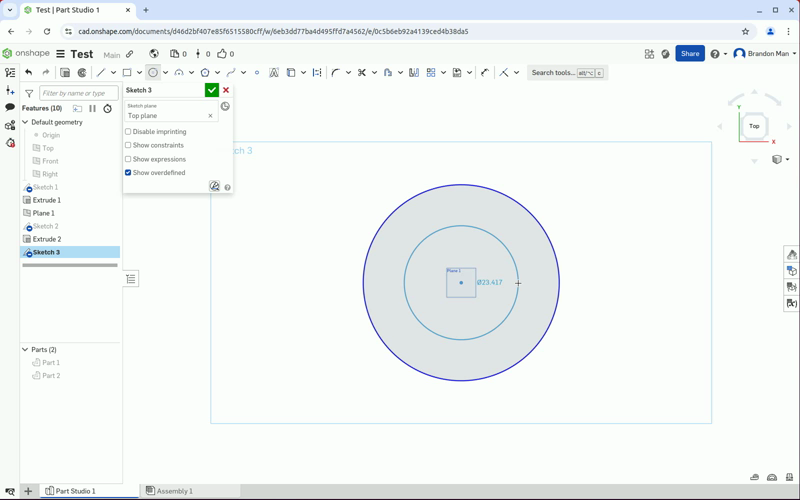
click(518, 282)
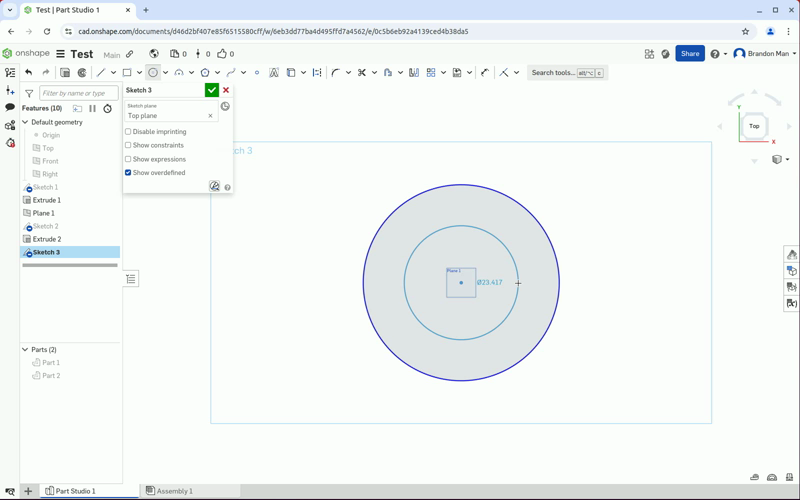
key(esc)
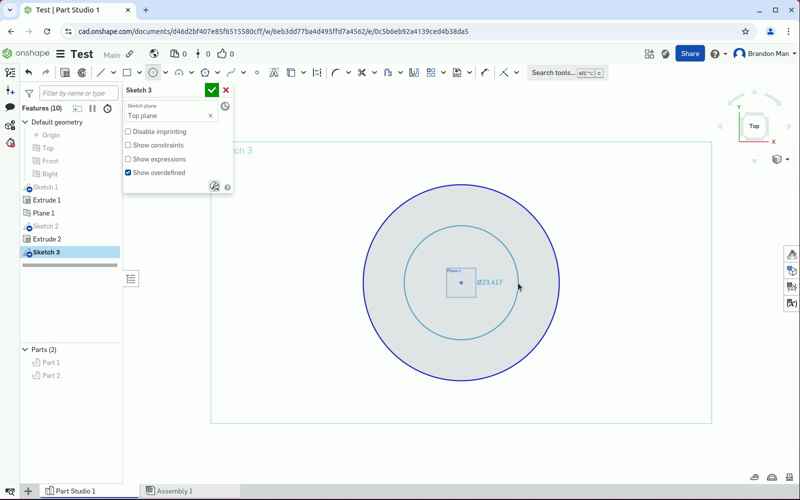
mouse_move(524, 242)
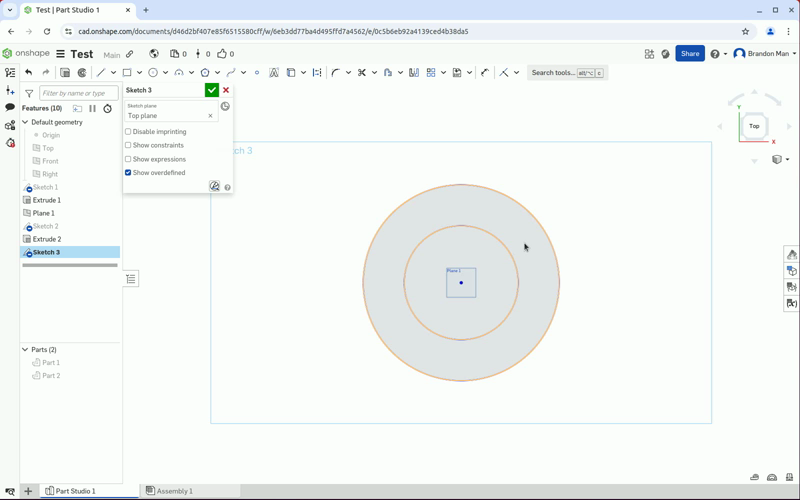
click(524, 242)
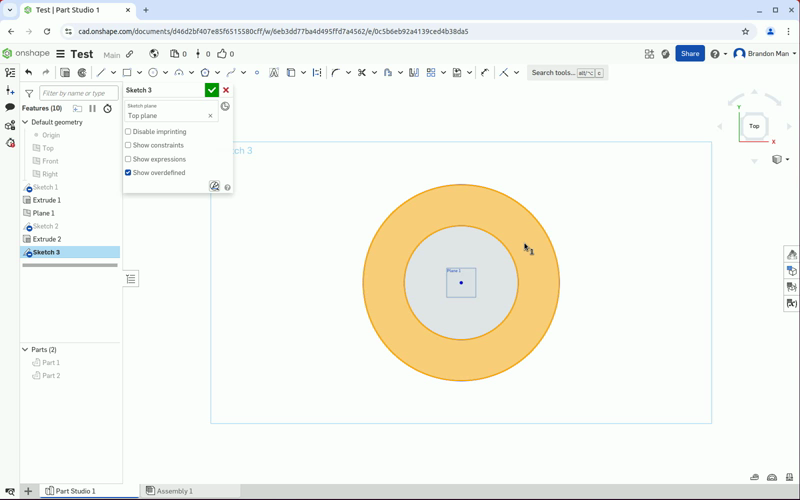
mouse_move(73, 352)
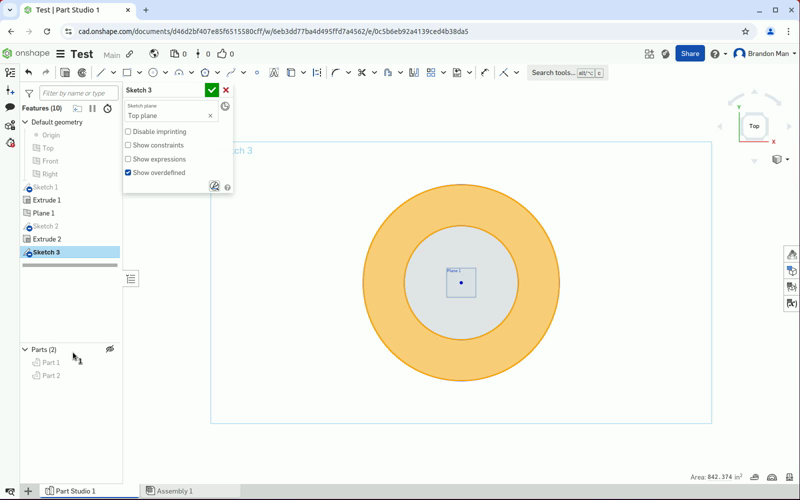
key(shift+y)
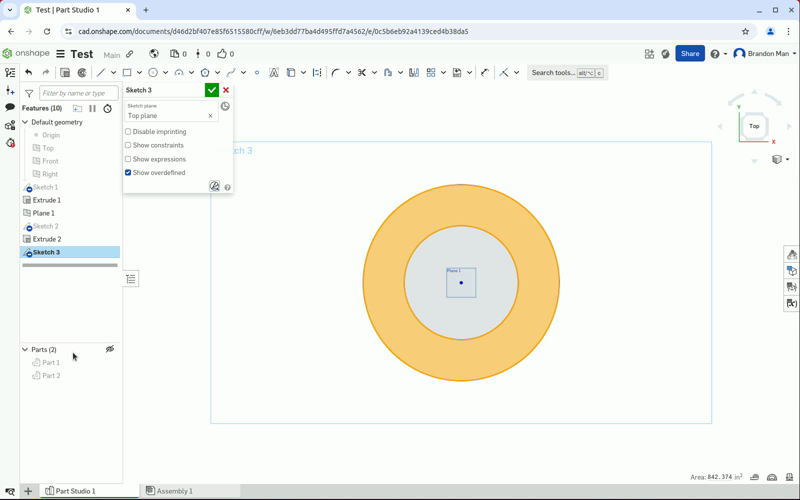
key(shift+e)
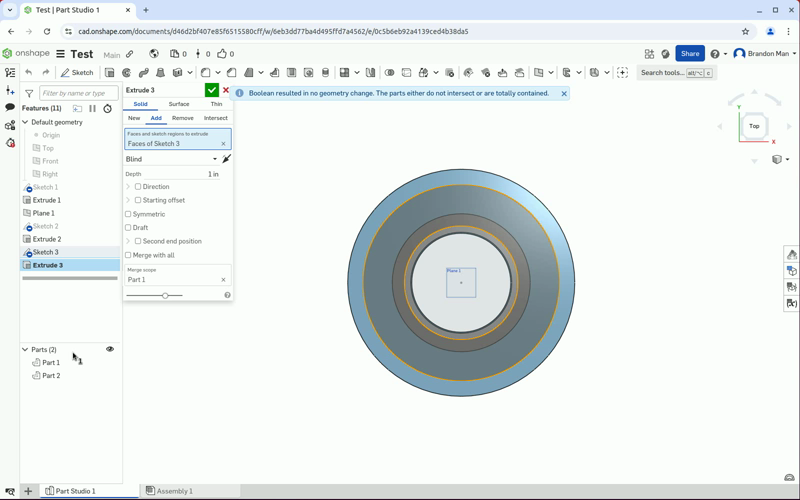
mouse_move(143, 106)
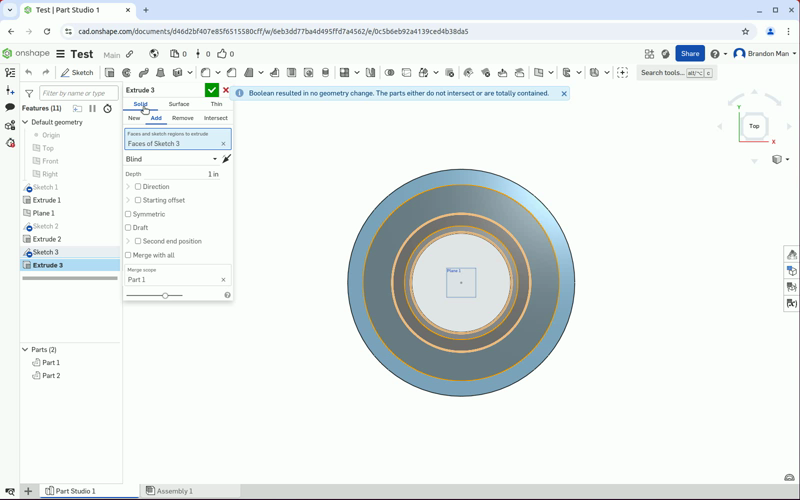
click(143, 106)
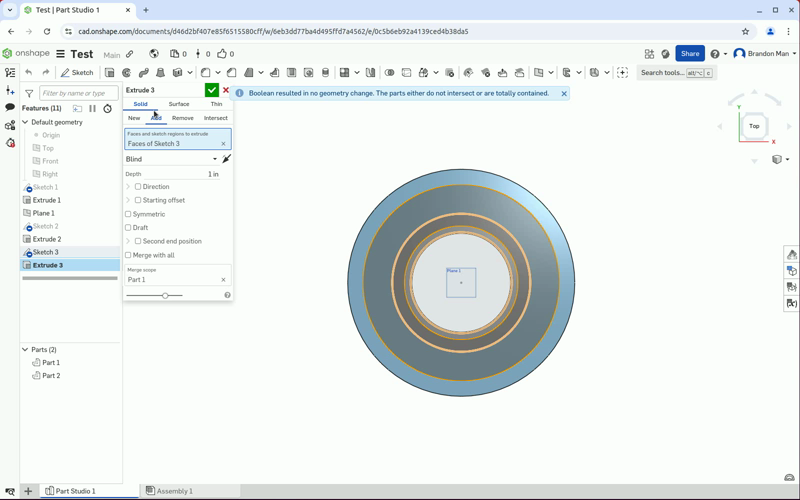
mouse_move(186, 120)
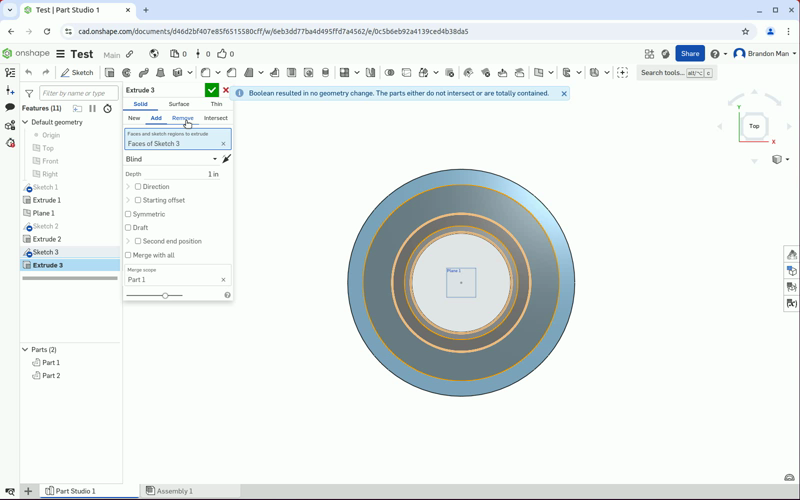
click(186, 120)
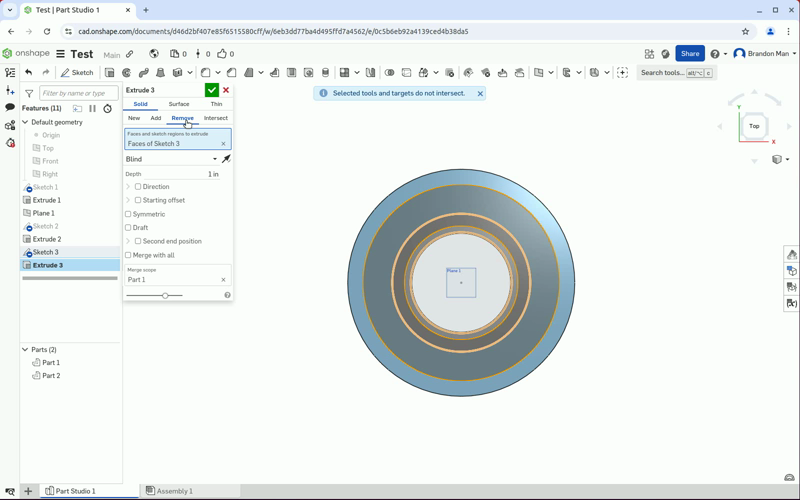
key(tab, 4)
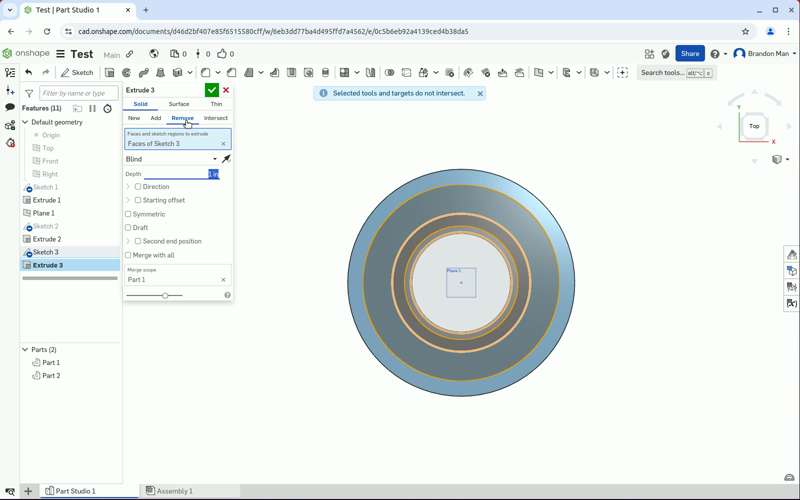
text(-4.092)
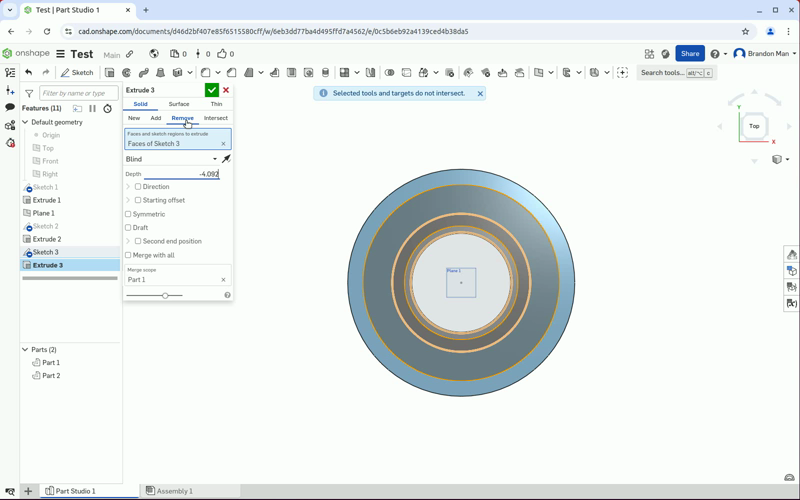
key(tab, 6)
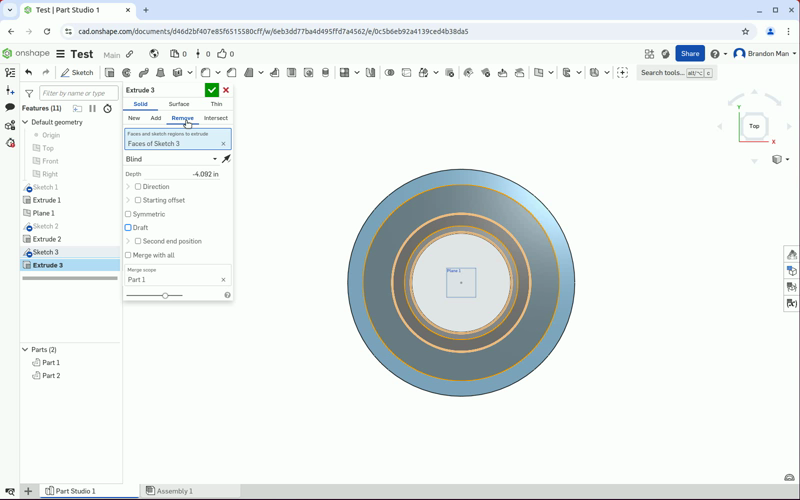
key(space)
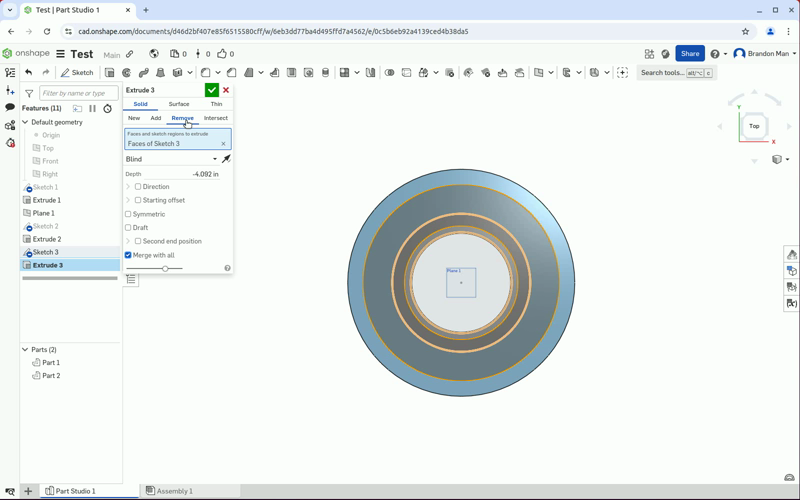
key(enter)
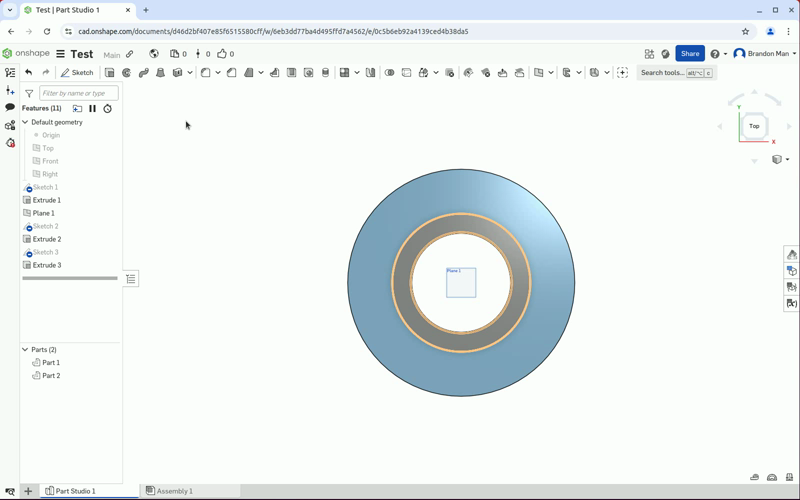
key(shift+h)
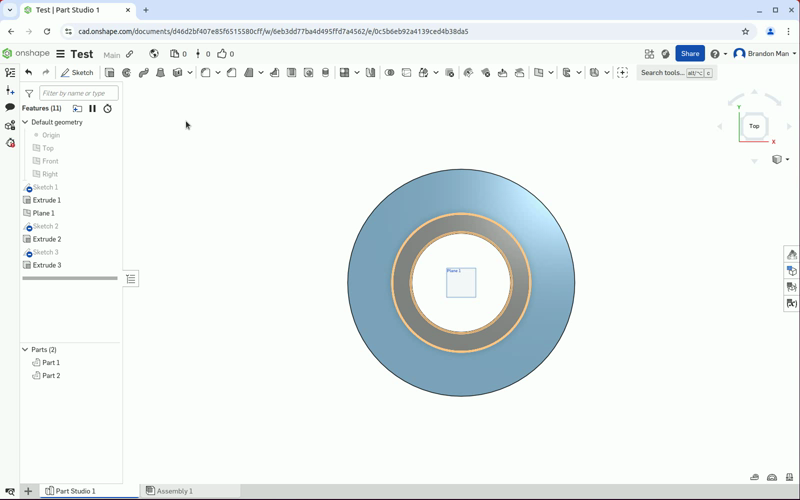
key(shift+h)
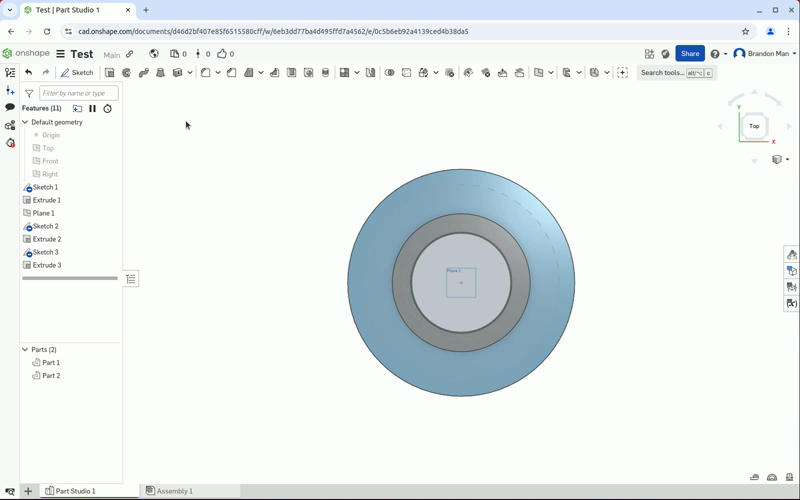
key(shift+7)
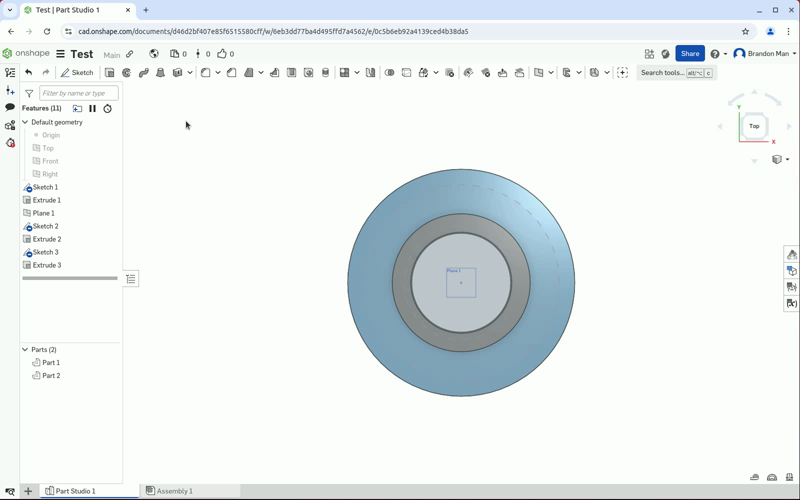
key(up, 3)
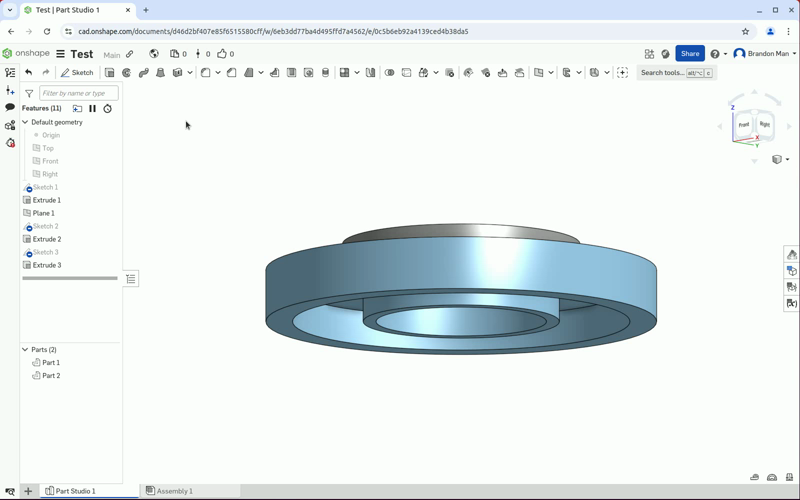
key(left, 3)
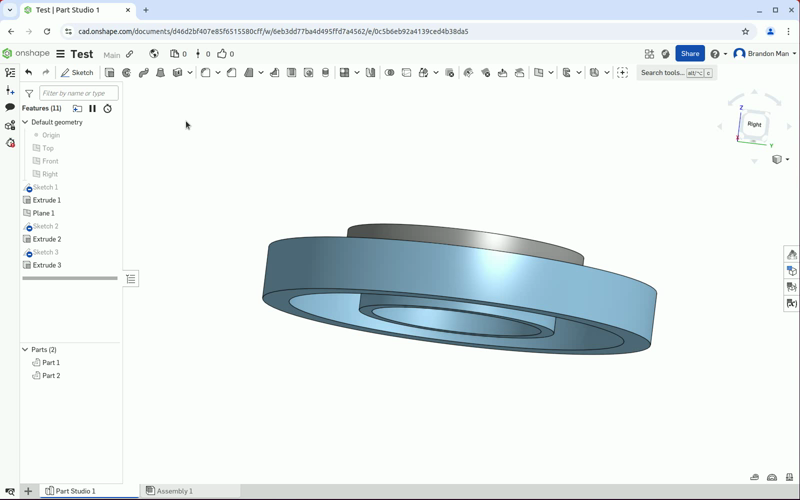
key(right, 3)
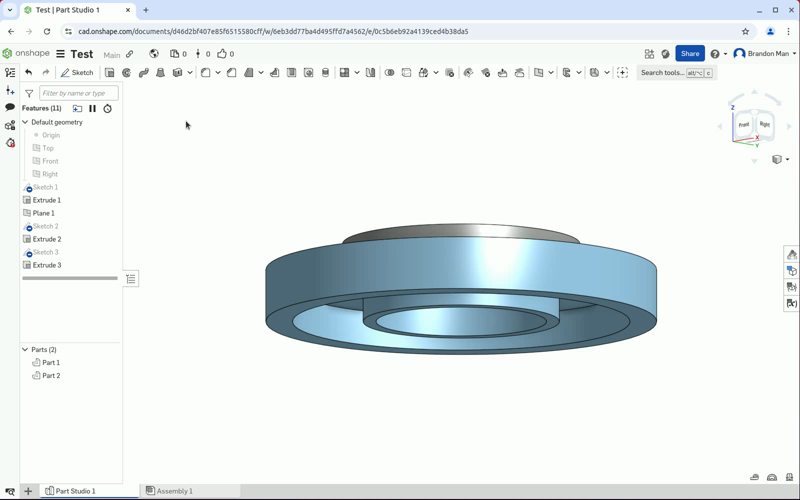
key(down, 3)
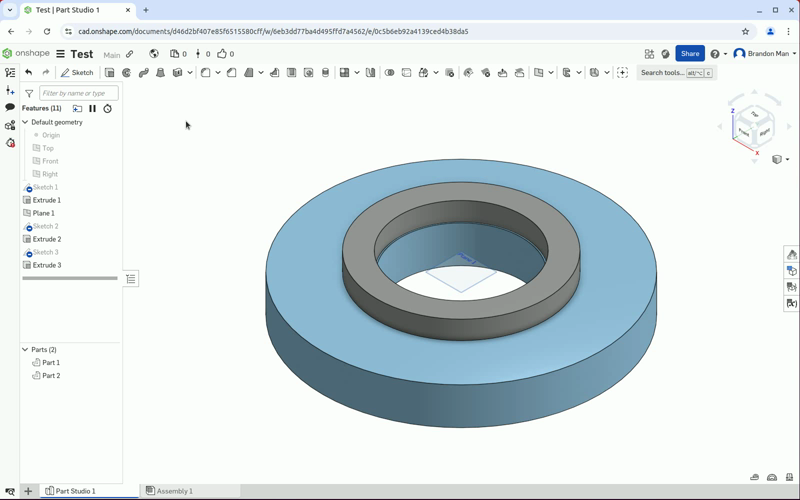
mouse_move(73, 189)
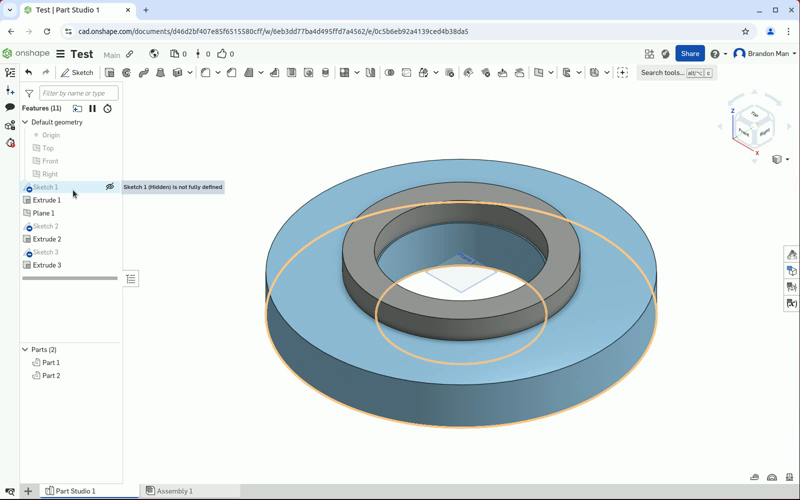
click(73, 189)